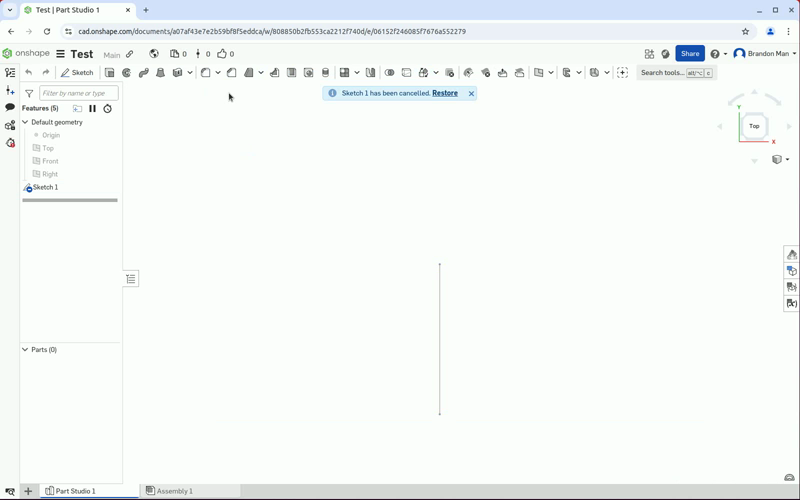
key(shift+h)
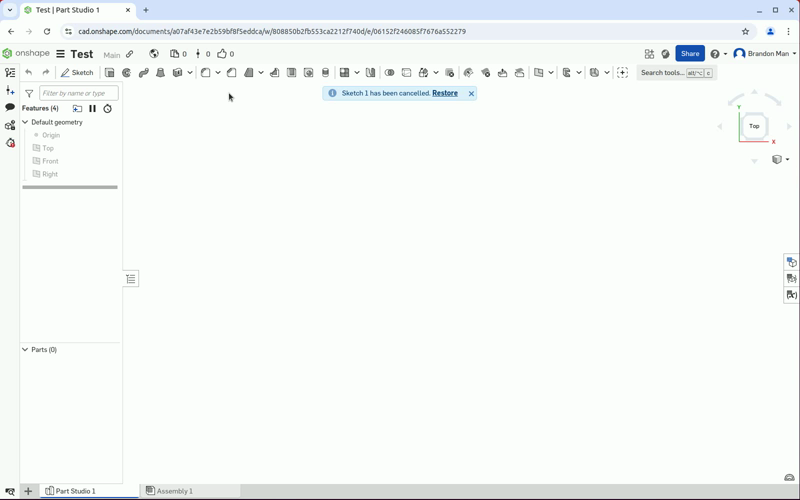
mouse_move(73, 352)
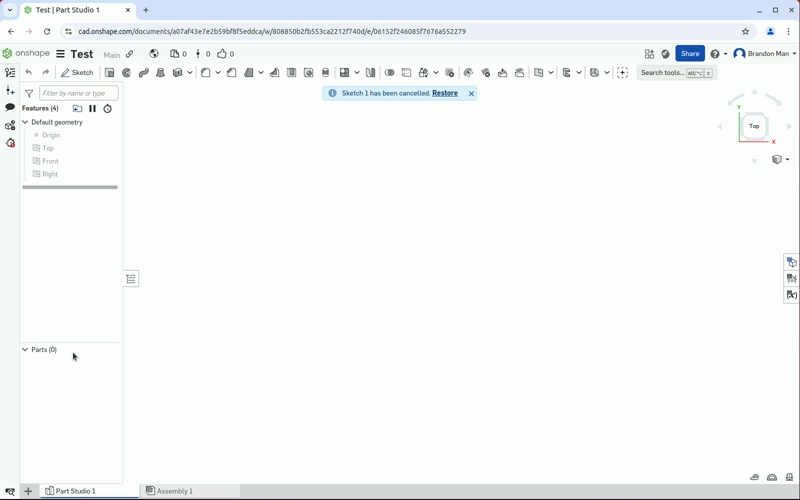
key(y)
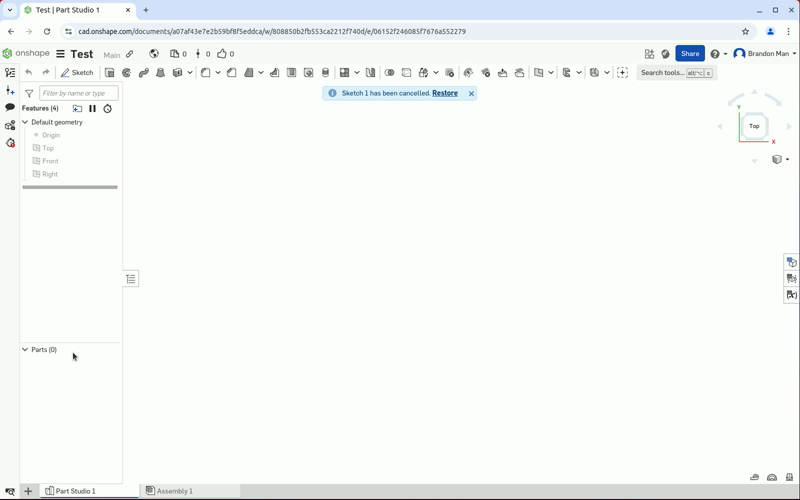
key(shift+p)
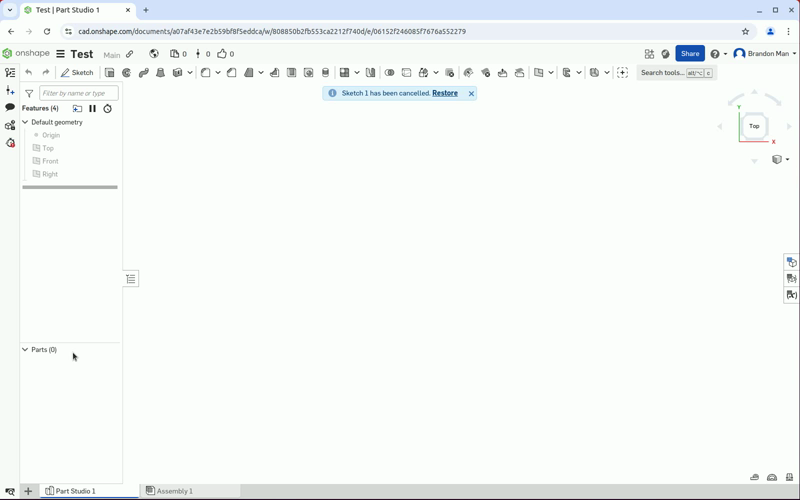
key(space)
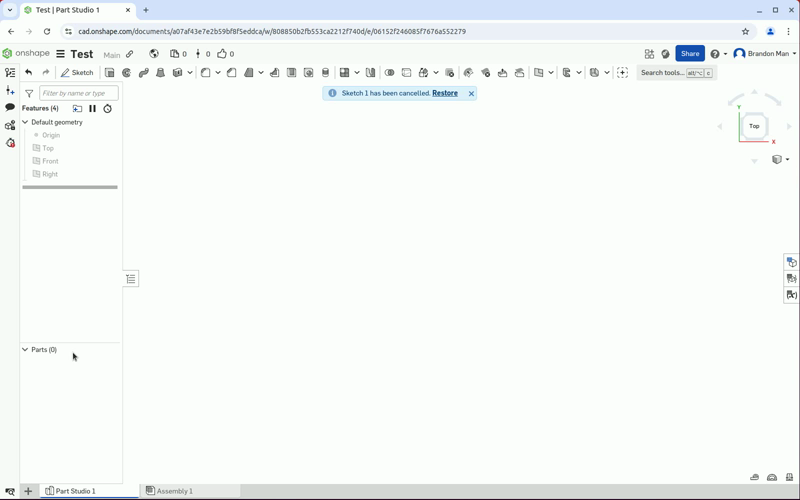
key_down(shift)
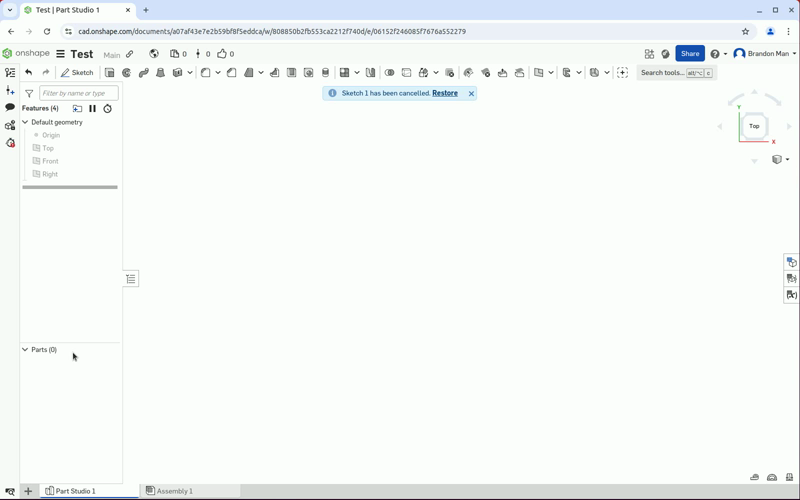
key(up)
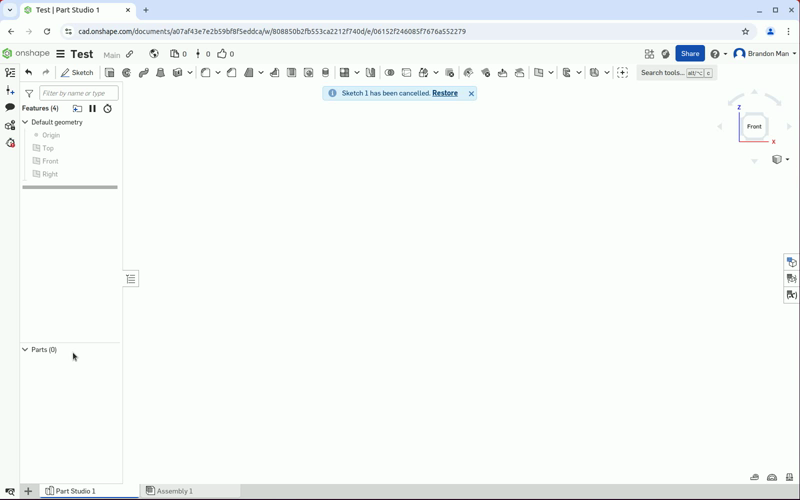
key_up(shift)
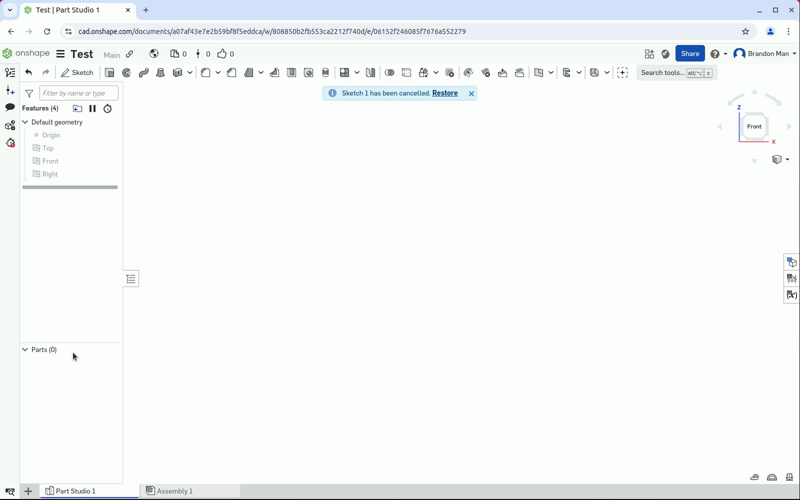
mouse_move(73, 352)
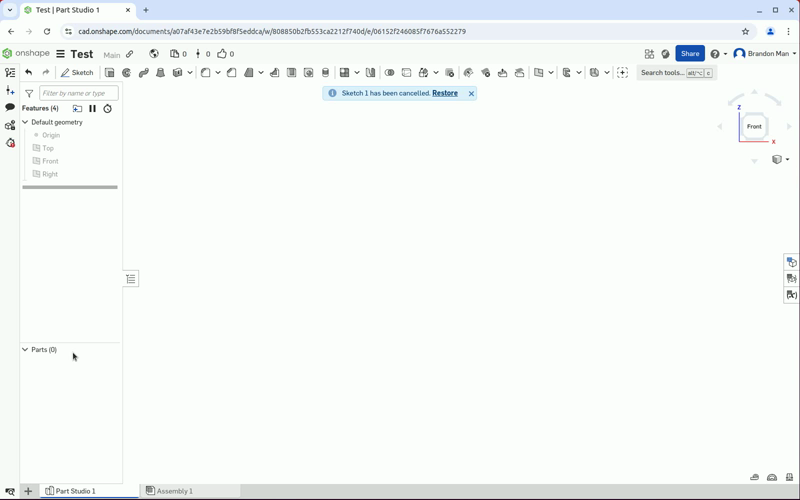
key(shift+y)
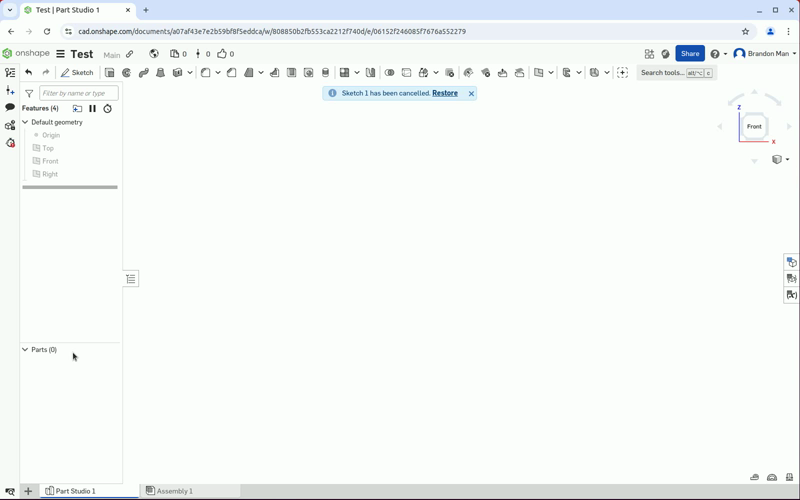
key(shift+s)
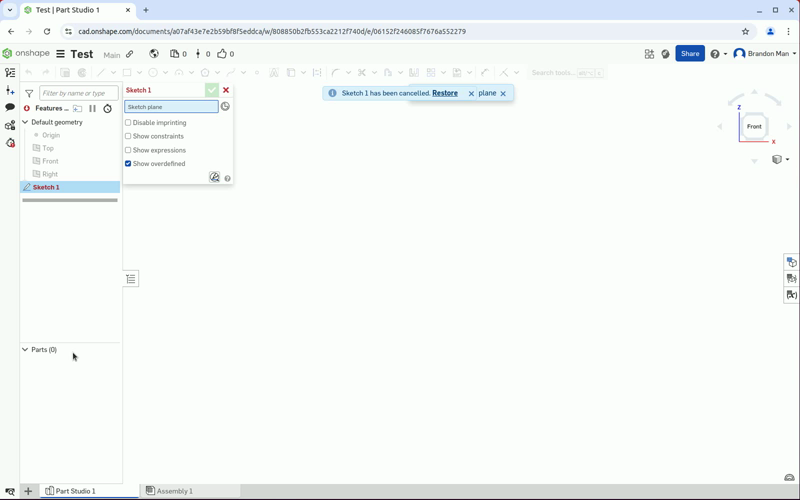
mouse_move(73, 163)
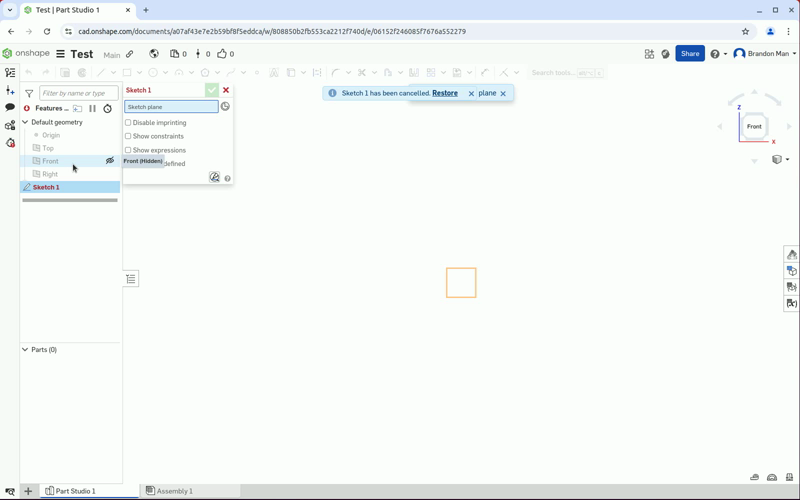
click(73, 163)
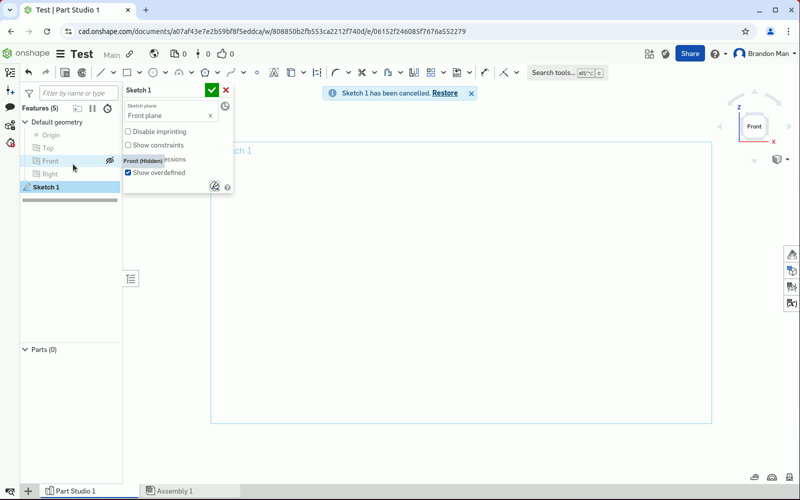
mouse_move(73, 352)
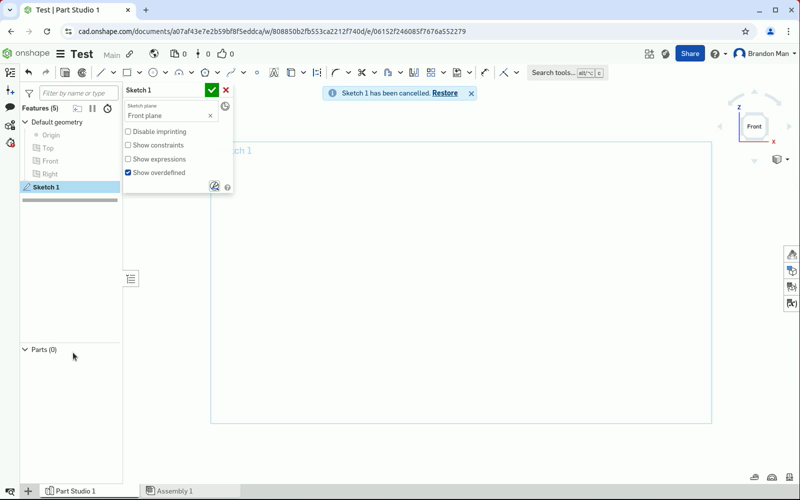
key(y)
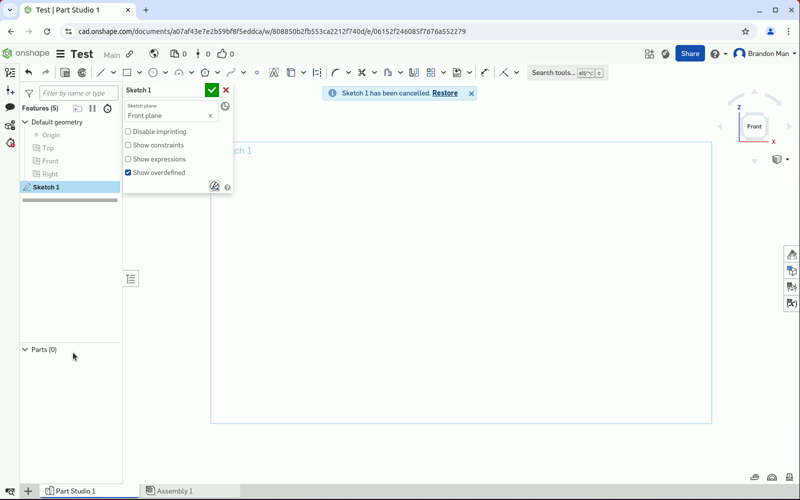
key(l)
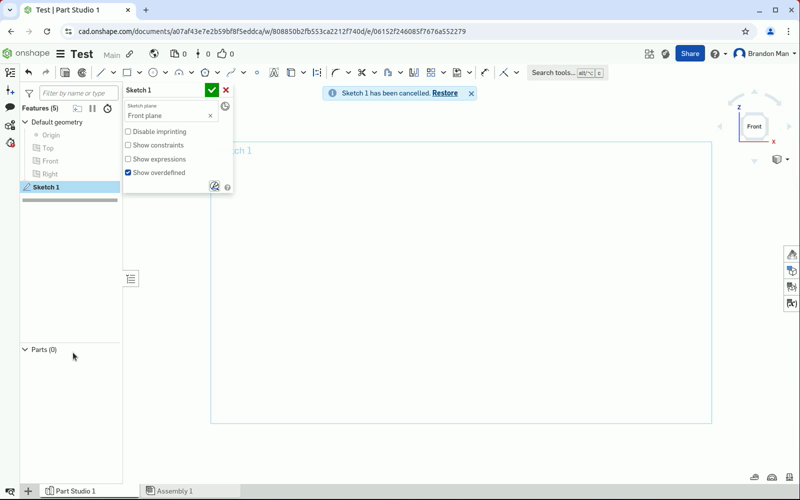
key_down(shift)
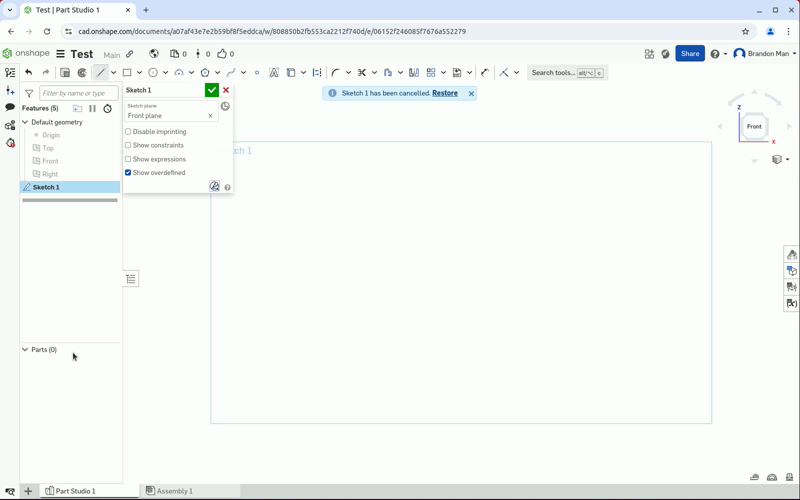
mouse_move(348, 282)
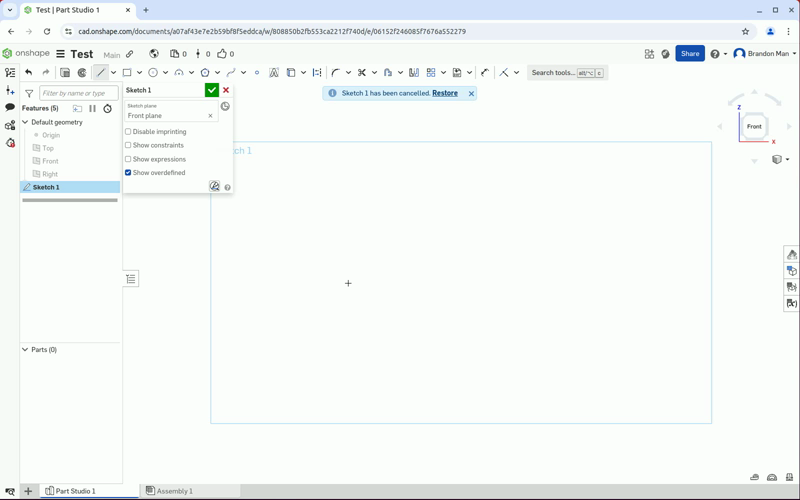
click(348, 282)
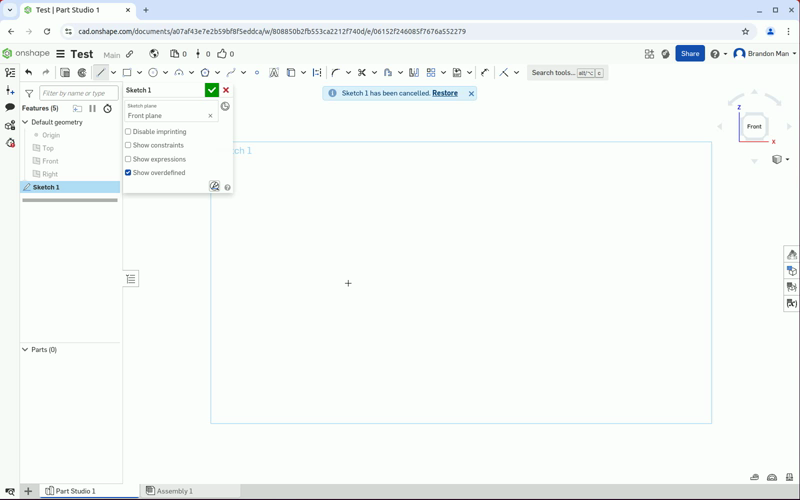
key_up(shift)
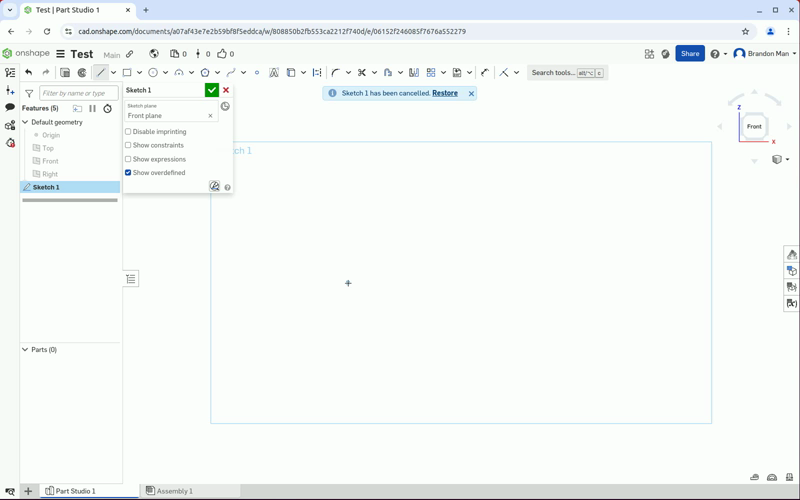
key_down(shift)
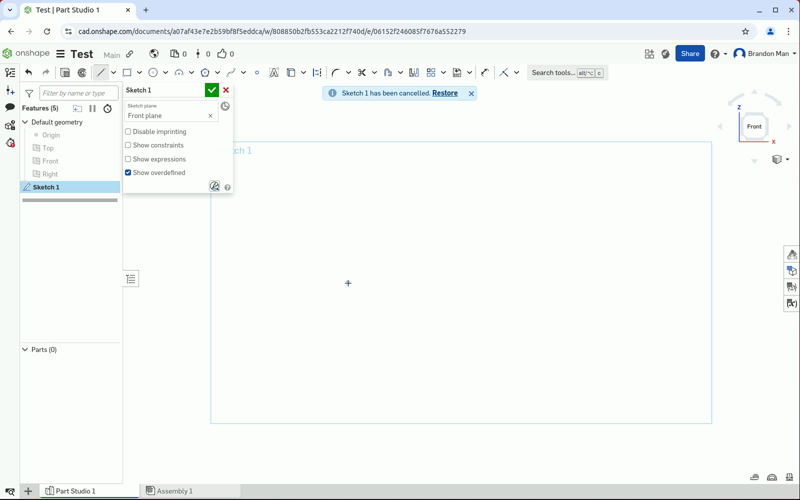
mouse_move(460, 282)
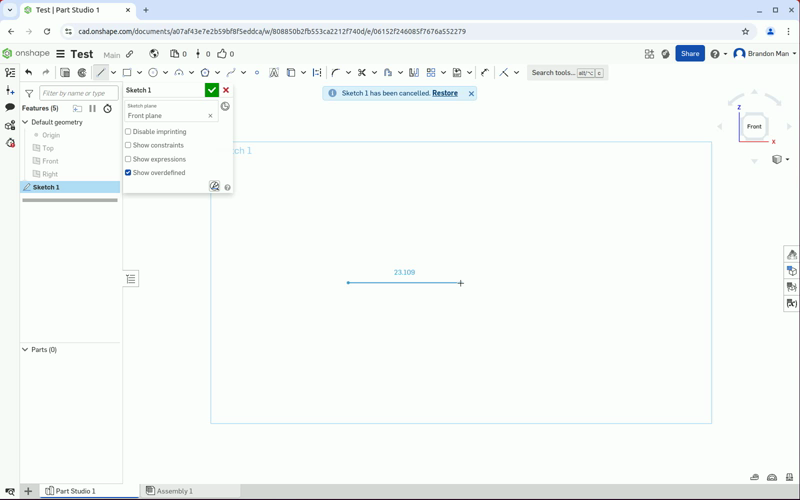
click(460, 282)
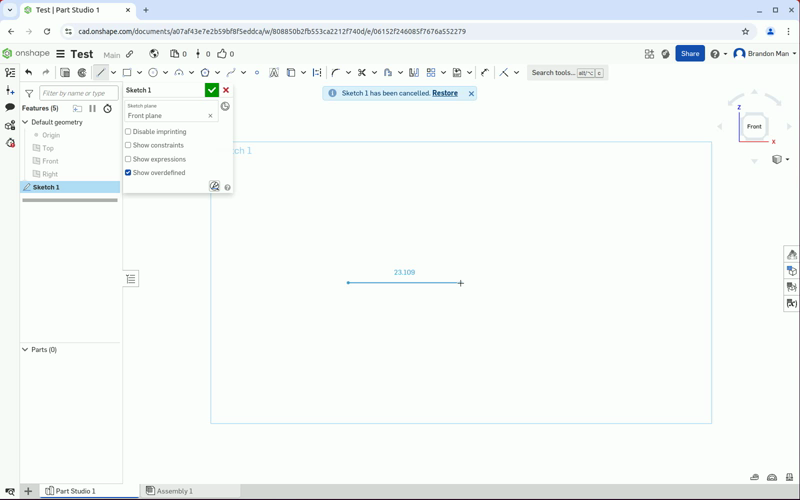
key_up(shift)
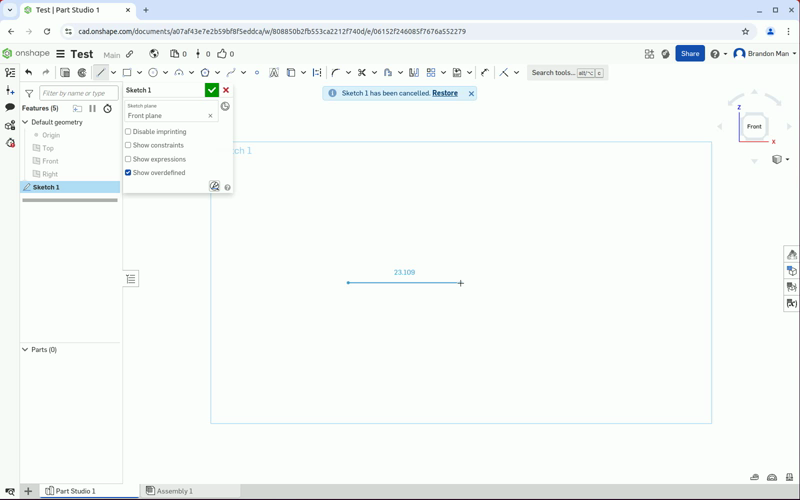
key_down(shift)
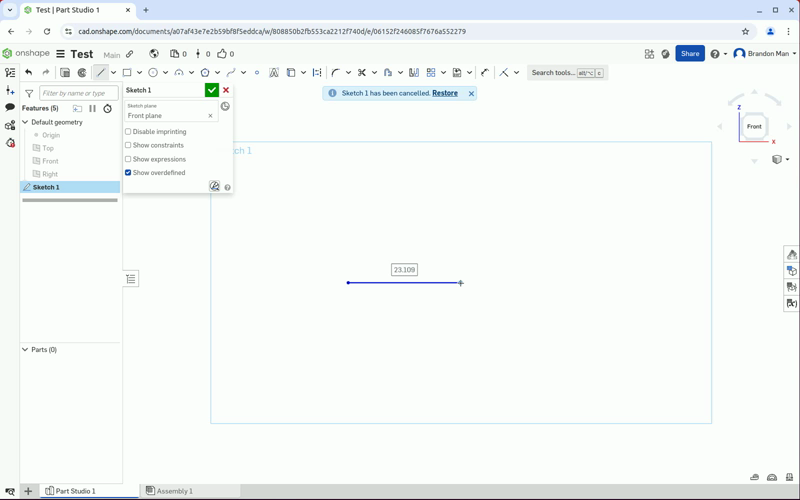
mouse_move(460, 170)
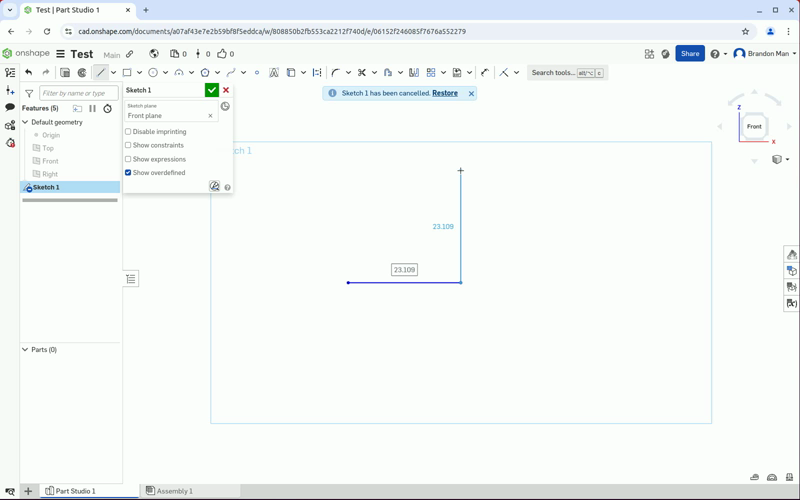
click(460, 170)
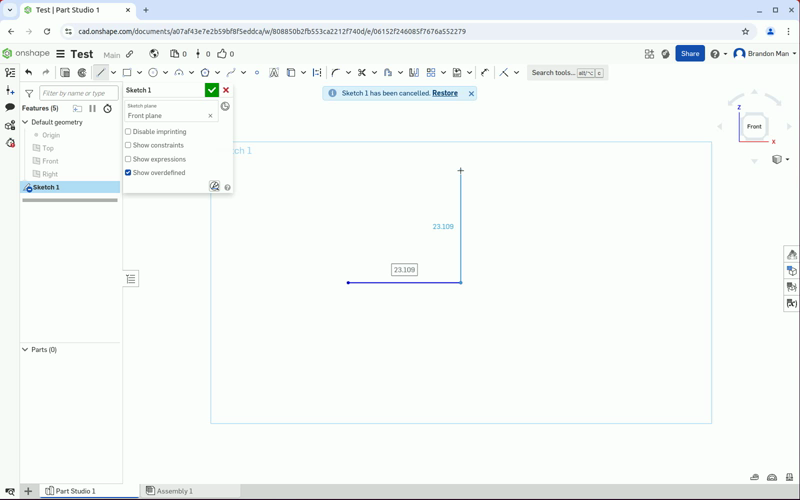
key_up(shift)
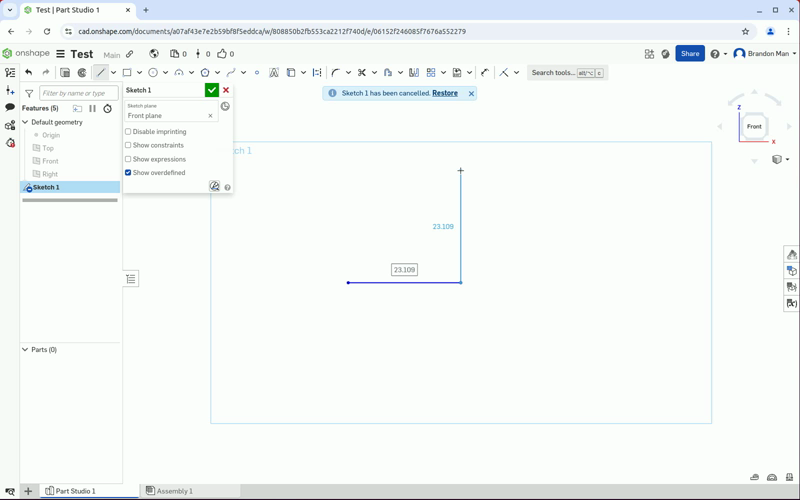
key_down(shift)
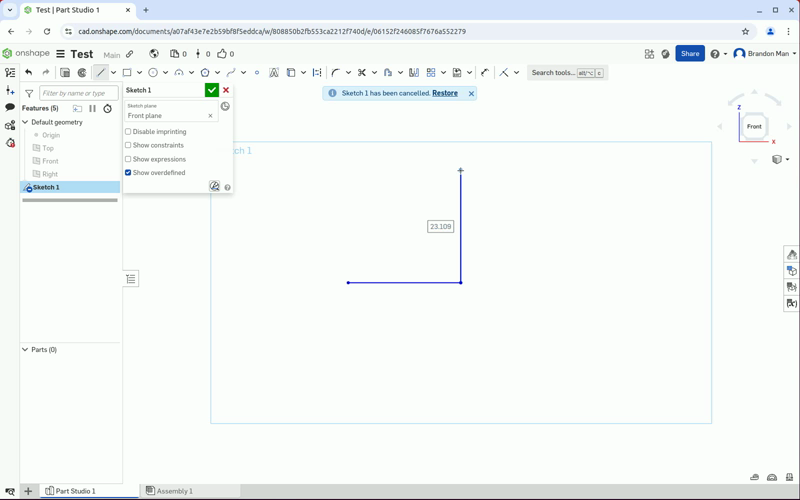
mouse_move(348, 170)
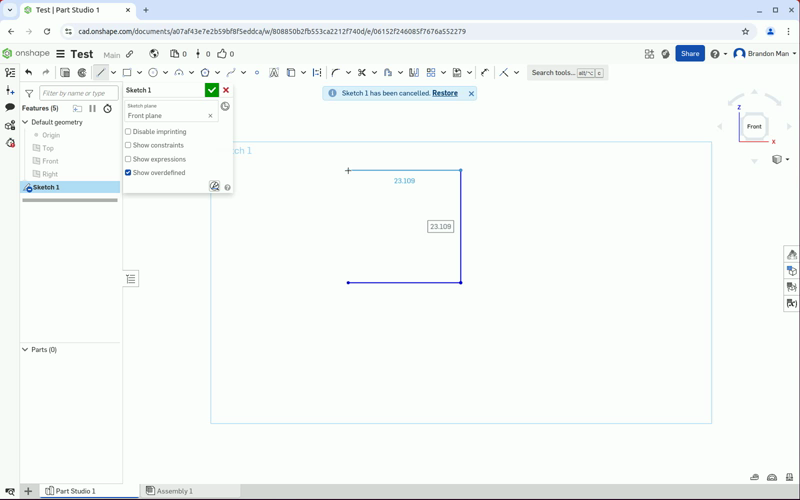
click(348, 170)
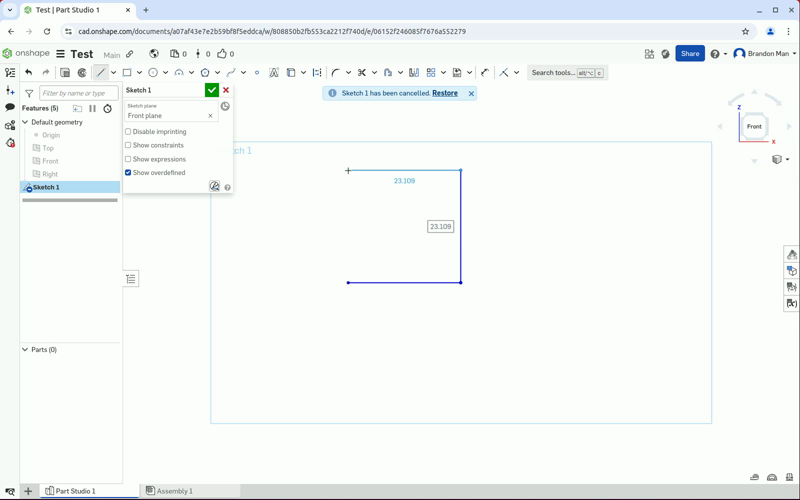
key_up(shift)
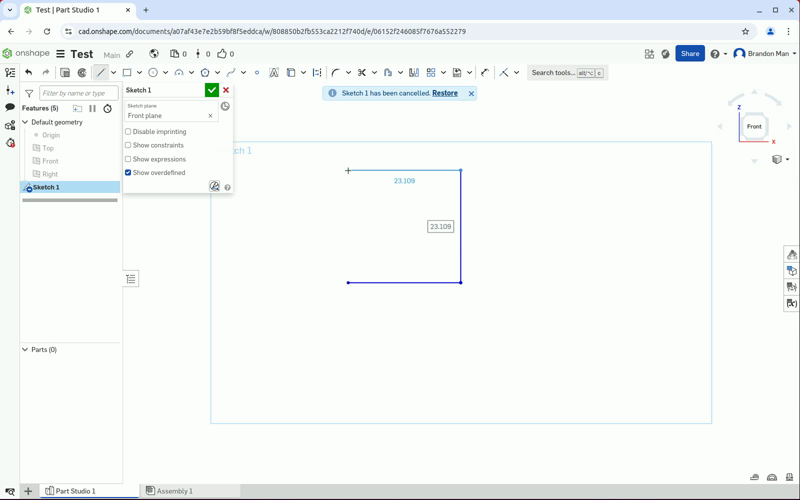
key_down(shift)
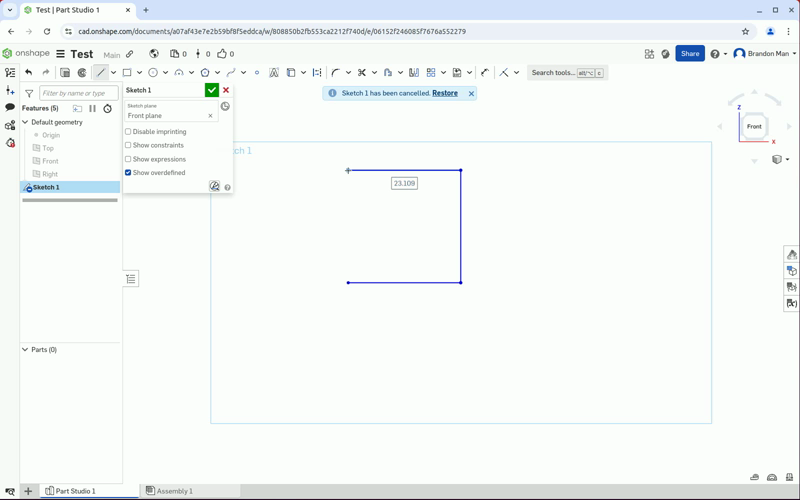
mouse_move(348, 282)
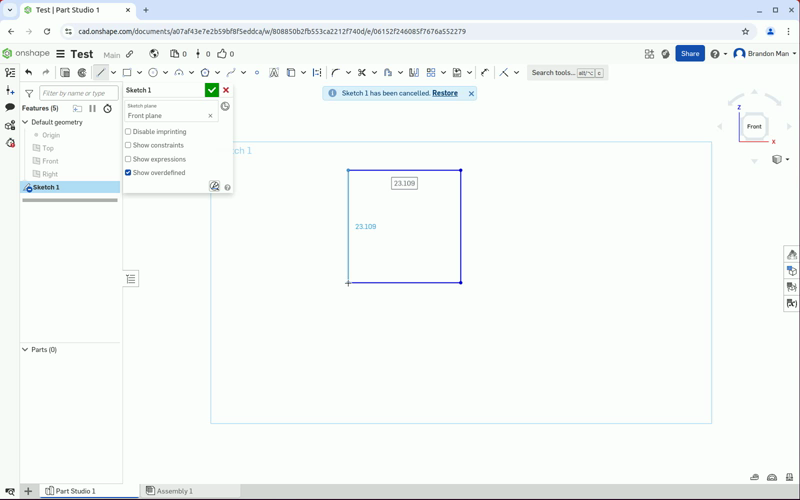
key_up(shift)
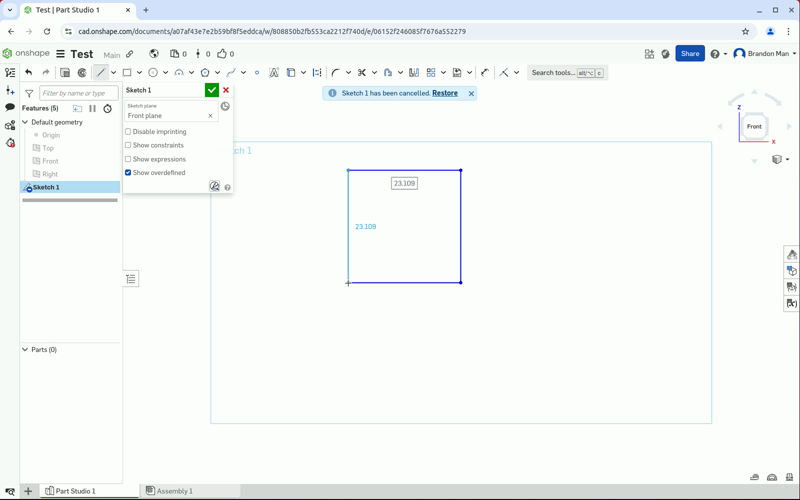
click(348, 282)
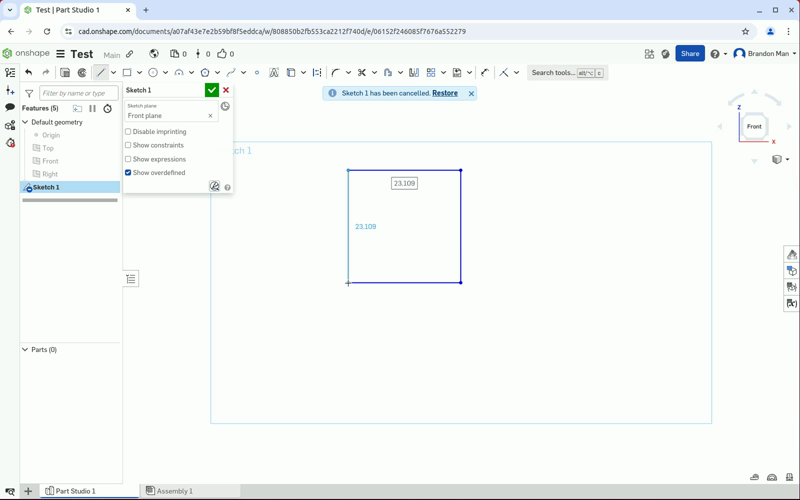
key(esc)
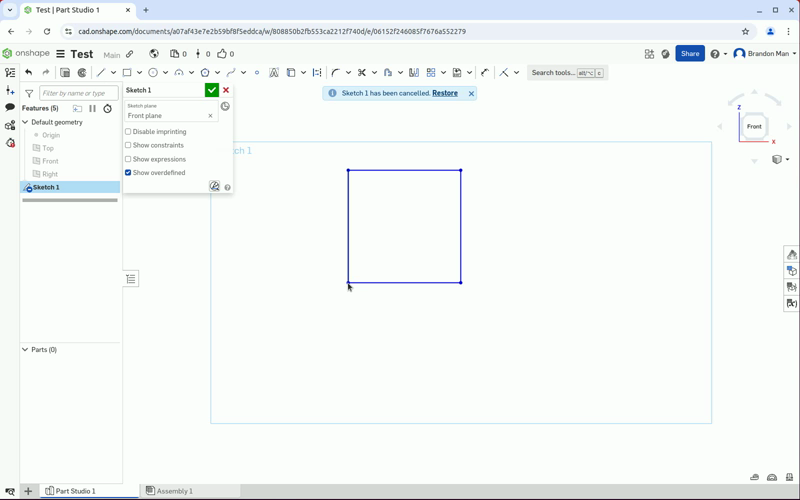
mouse_move(367, 225)
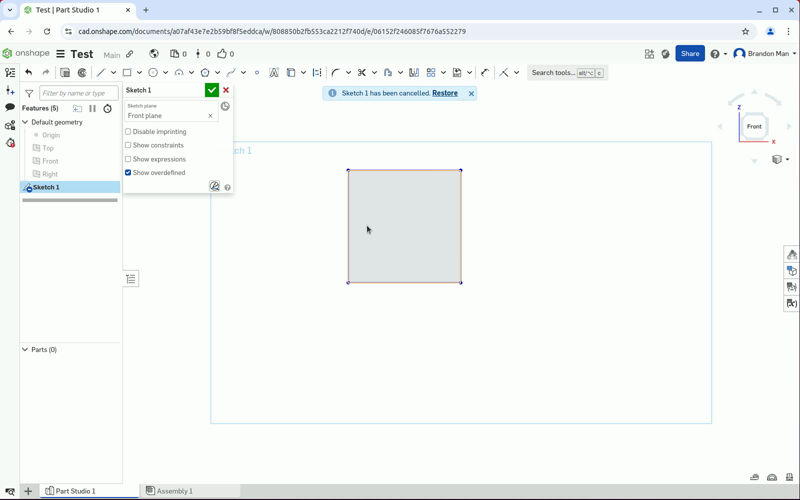
click(367, 225)
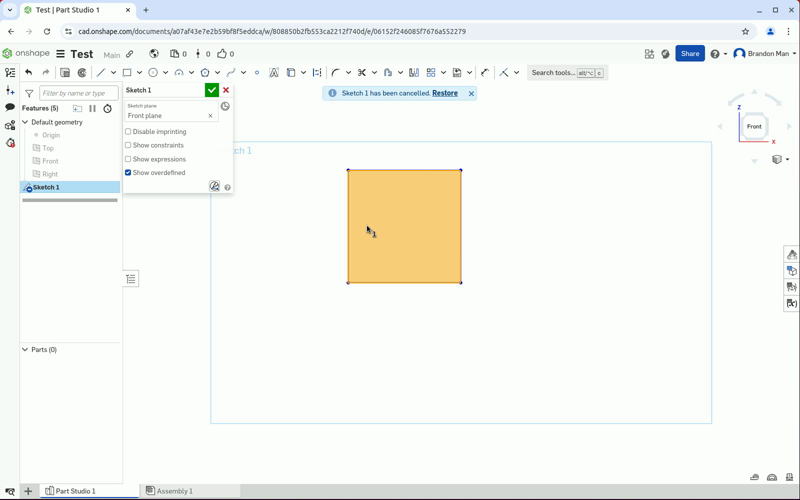
mouse_move(73, 352)
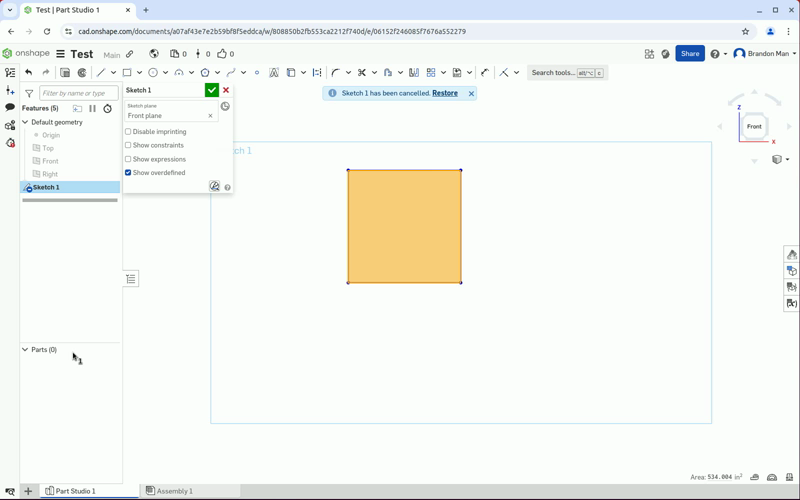
key(shift+y)
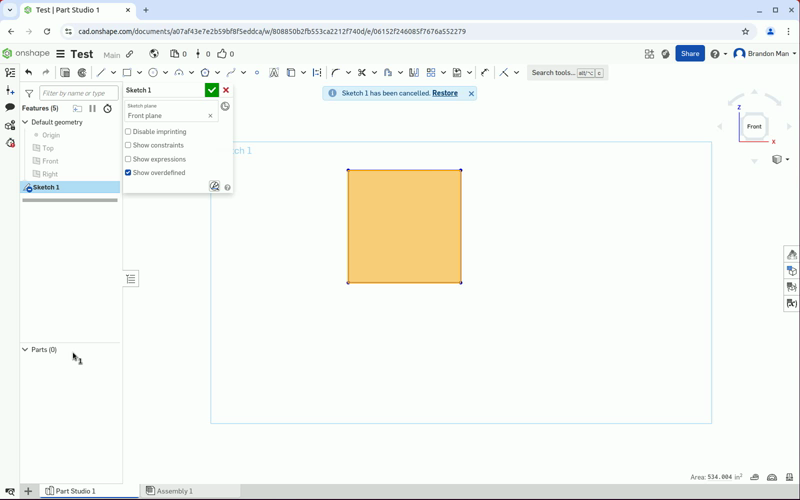
key(shift+e)
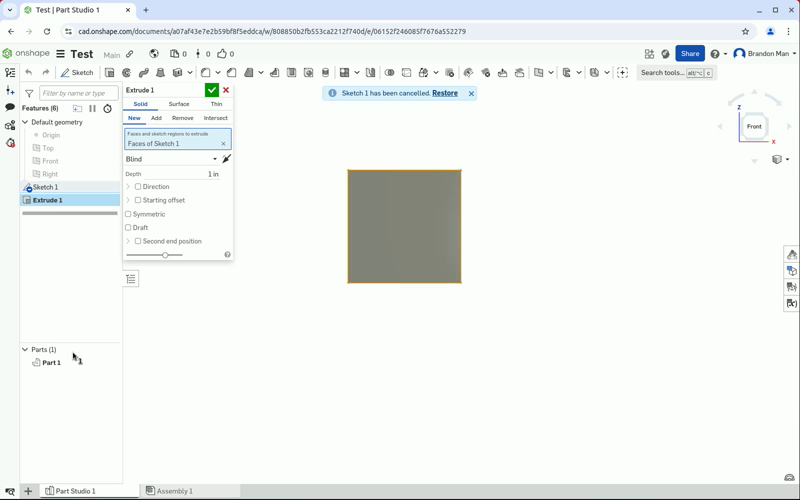
mouse_move(143, 106)
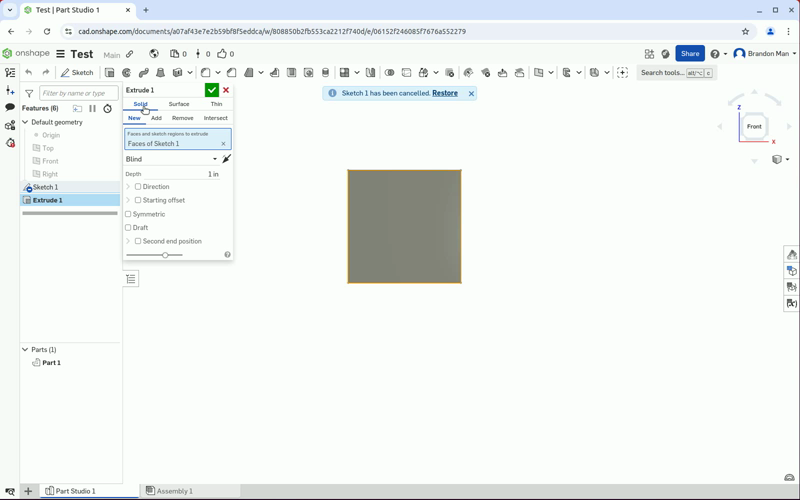
click(143, 106)
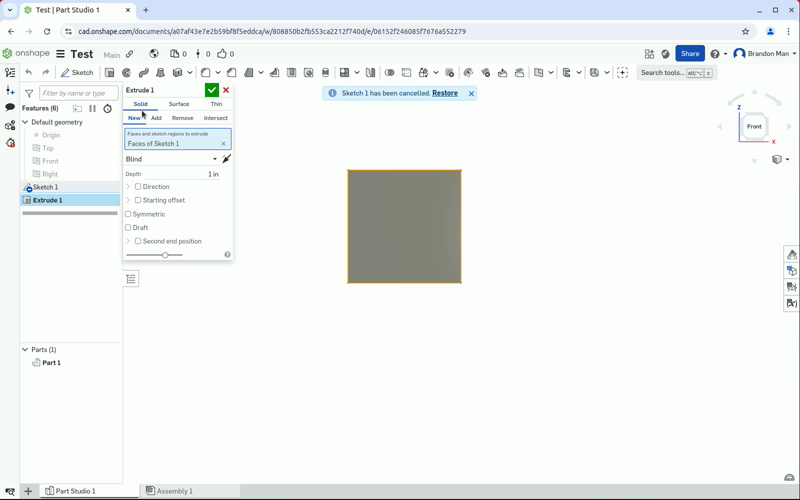
mouse_move(137, 120)
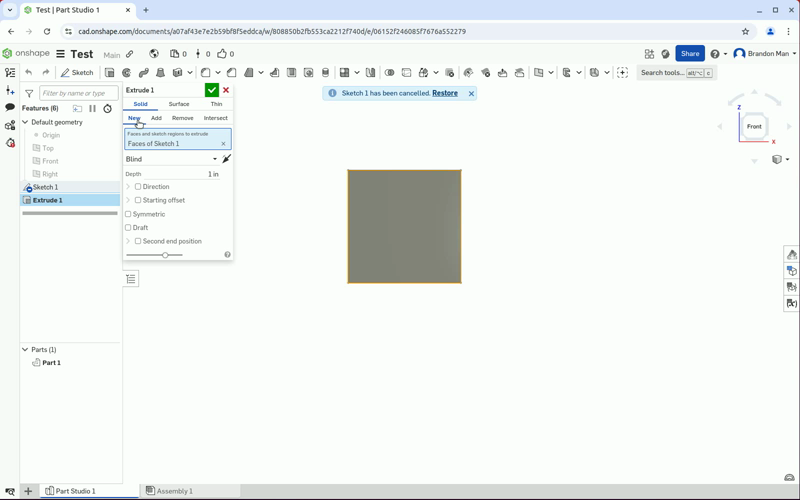
click(137, 120)
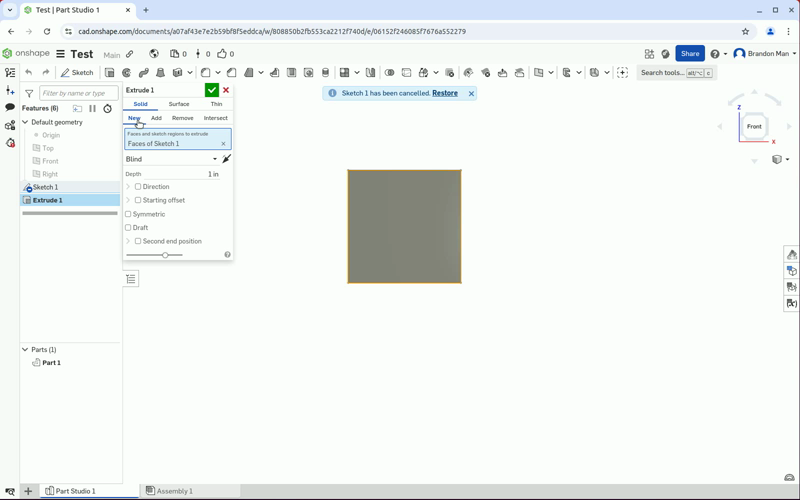
key(tab, 4)
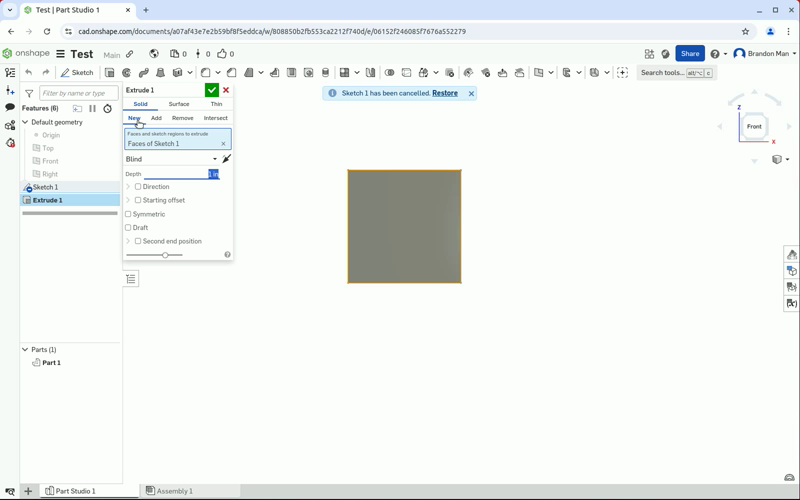
text(23.108)
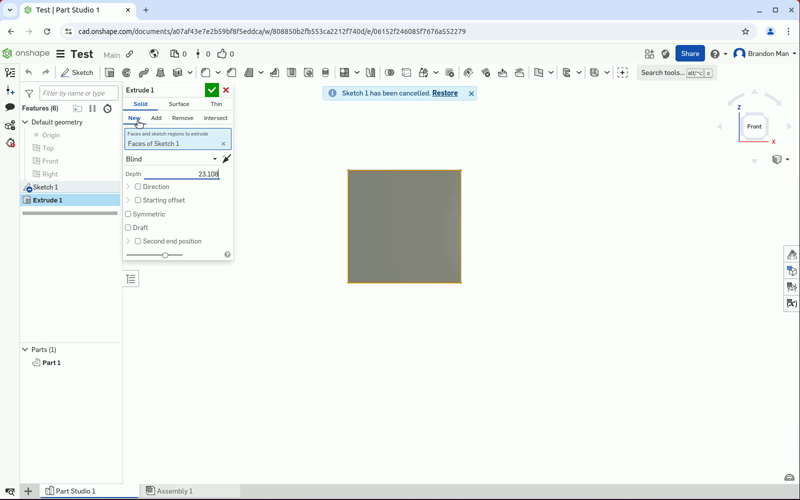
key(enter)
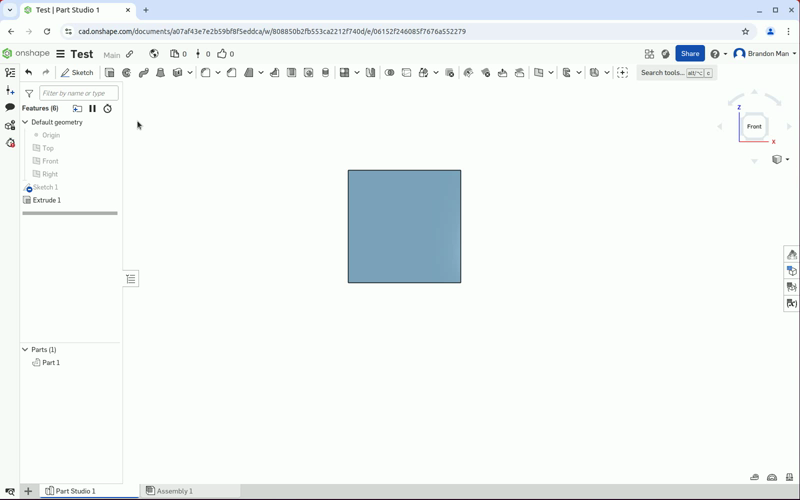
key(shift+h)
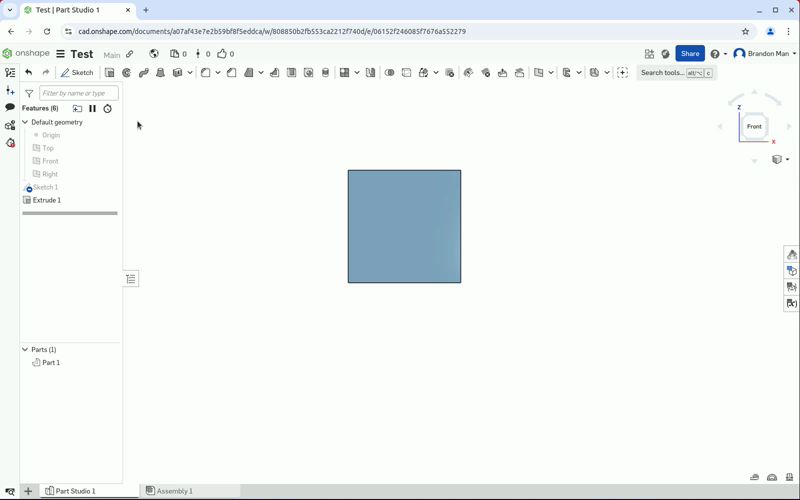
key(shift+h)
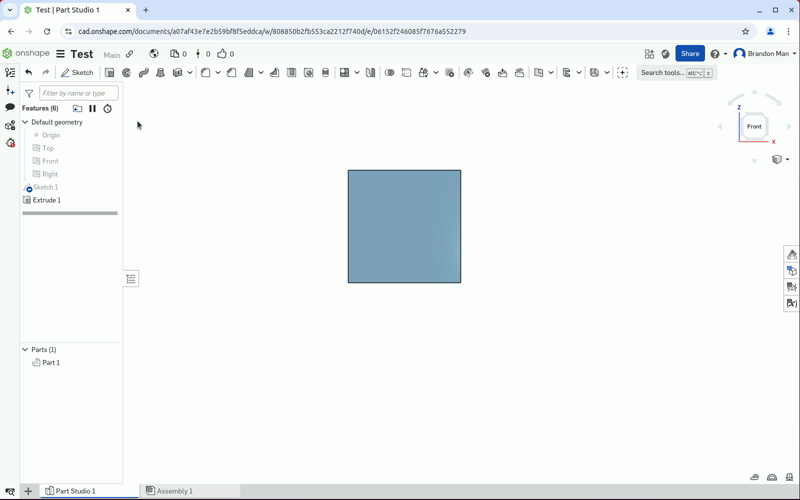
mouse_move(73, 189)
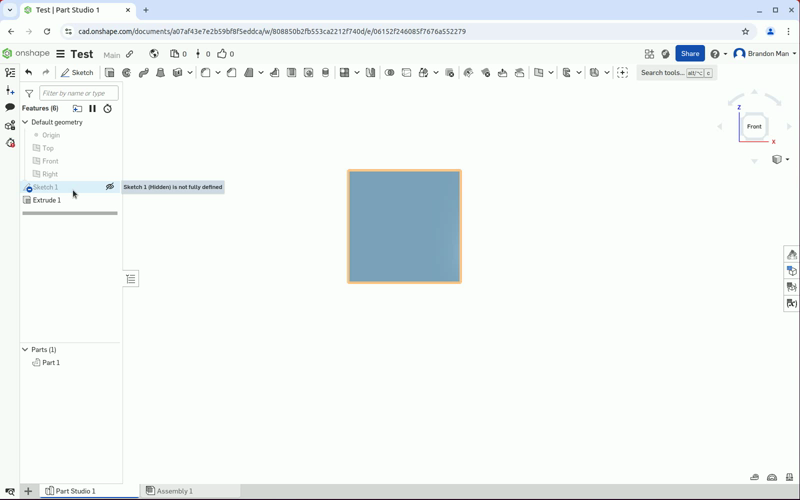
click(73, 189)
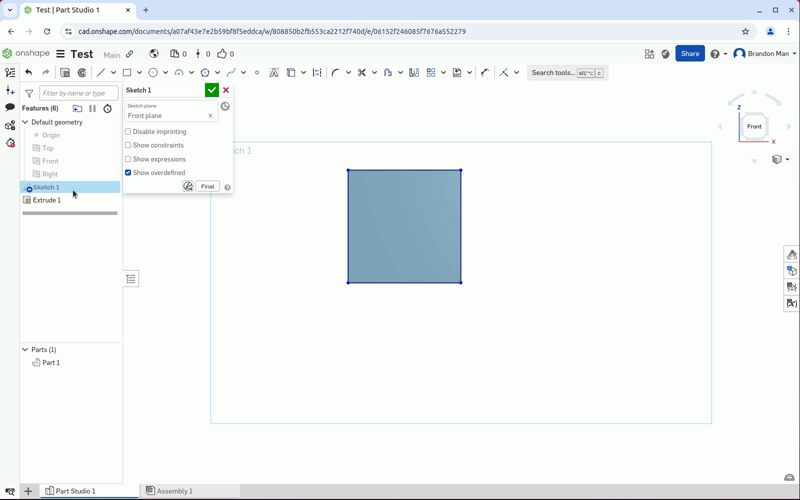
mouse_move(229, 92)
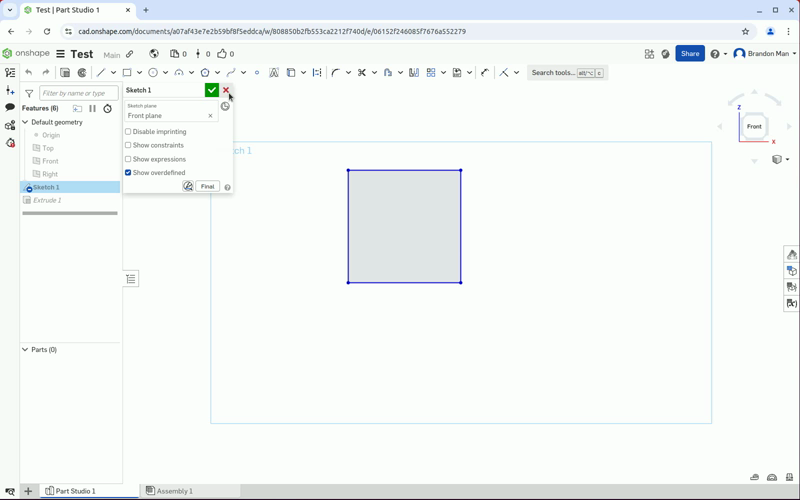
click(229, 92)
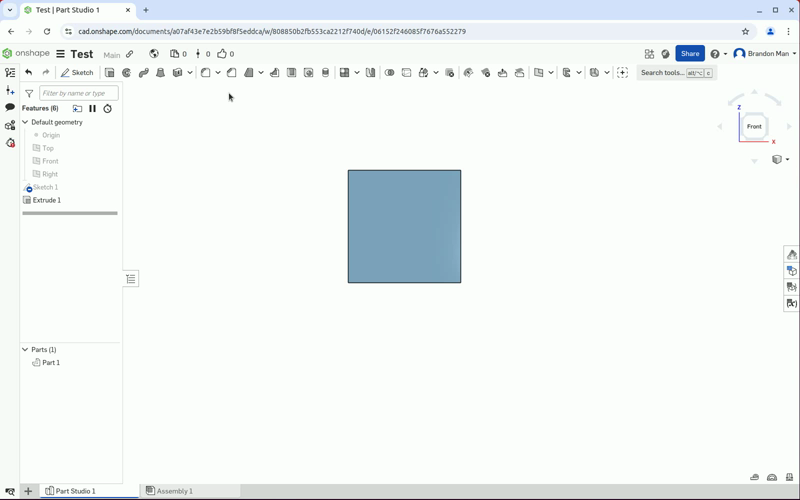
mouse_move(541, 75)
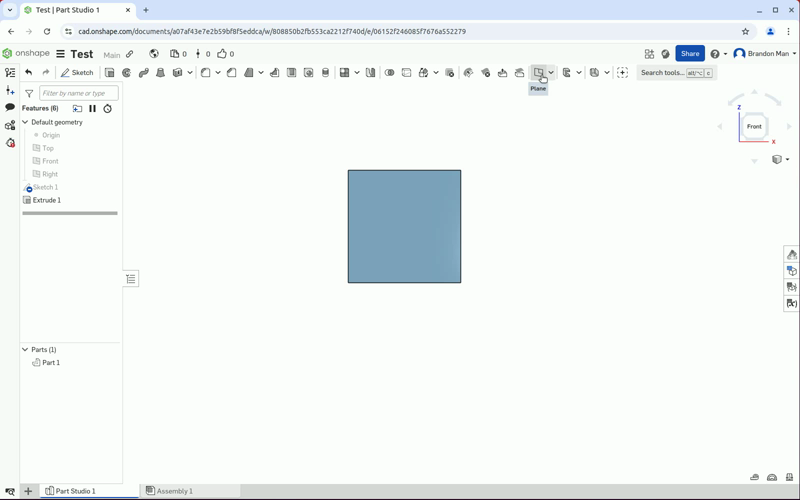
click(541, 75)
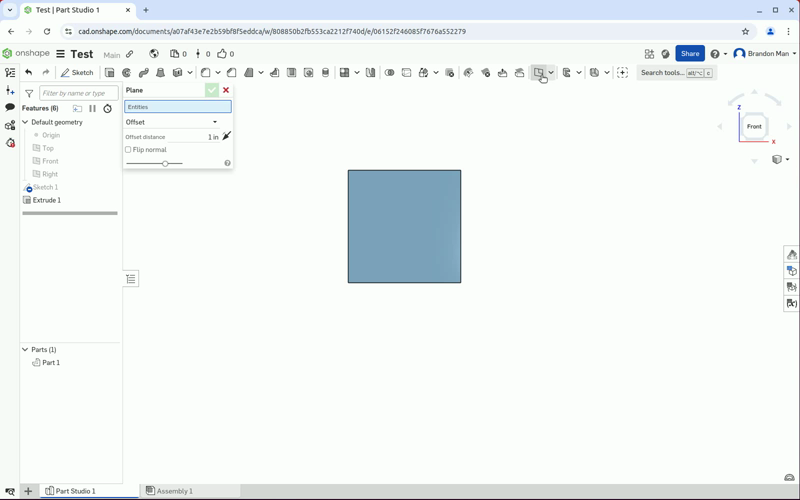
mouse_move(73, 163)
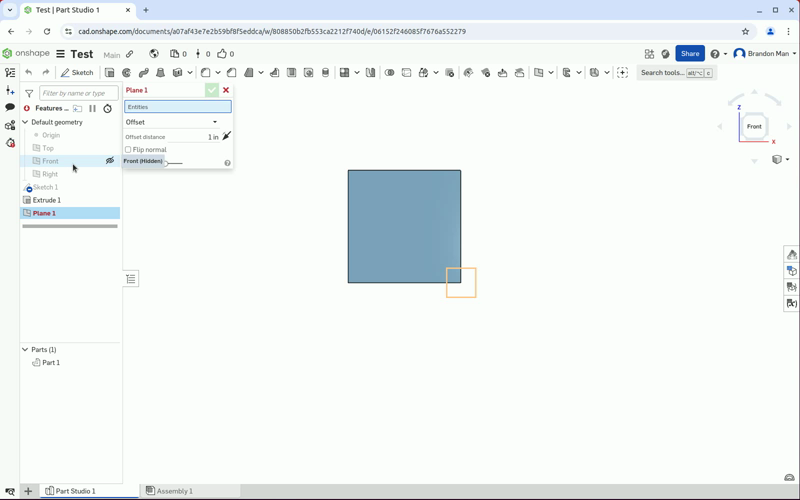
click(73, 163)
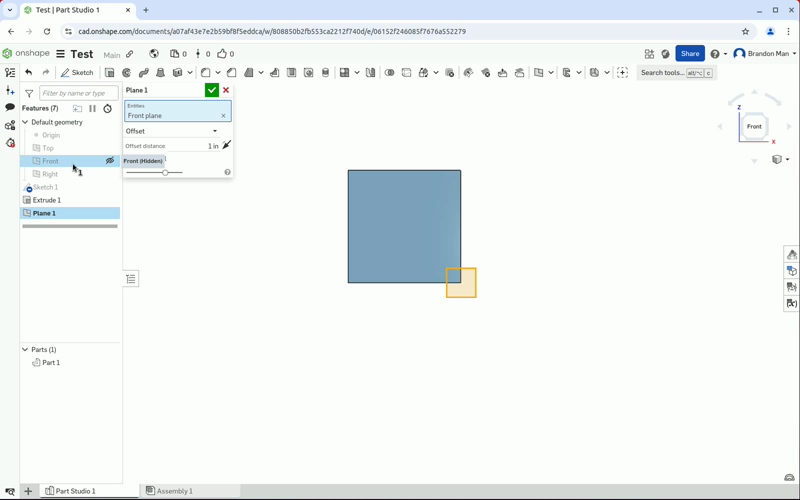
key(tab, 2)
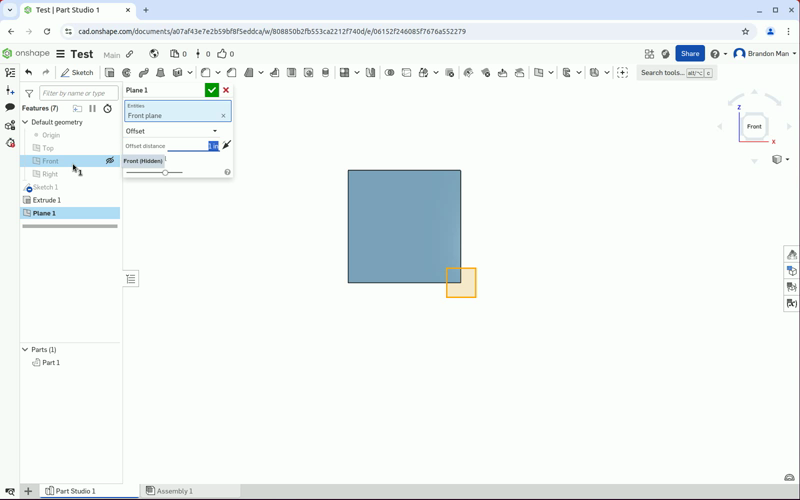
text(23.108)
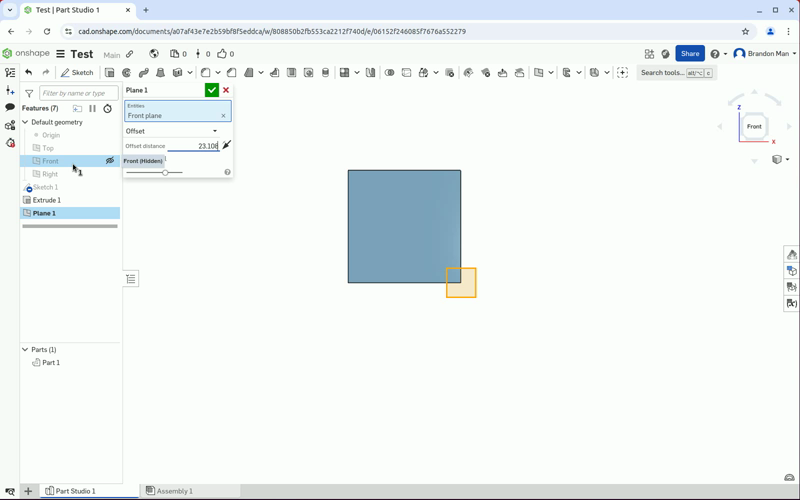
key(enter, 2)
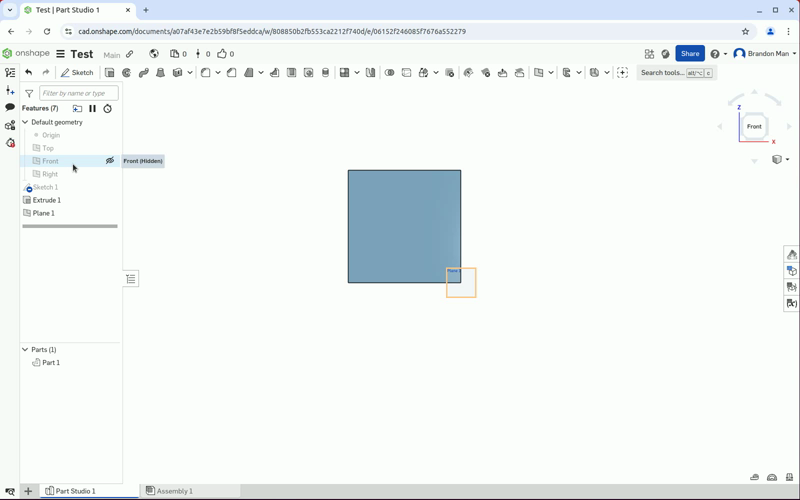
key(shift+s)
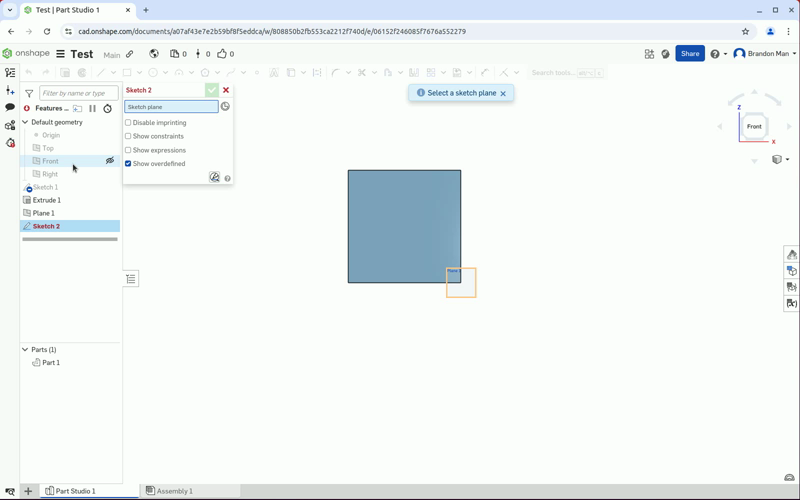
mouse_move(73, 215)
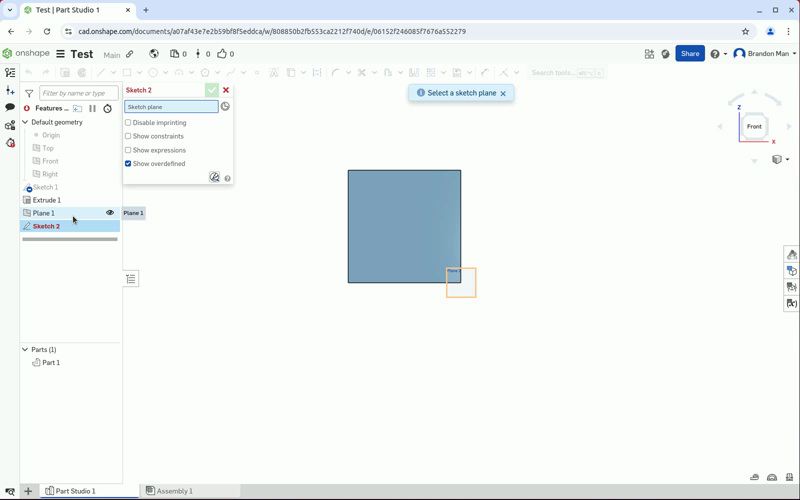
click(73, 215)
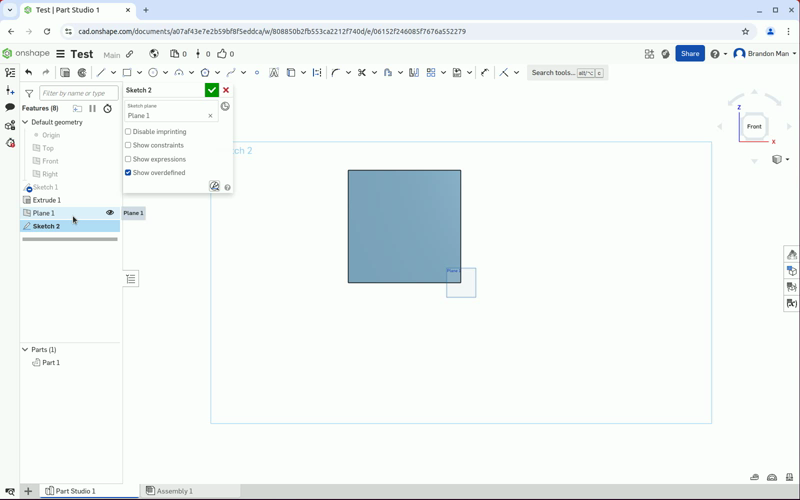
mouse_move(73, 352)
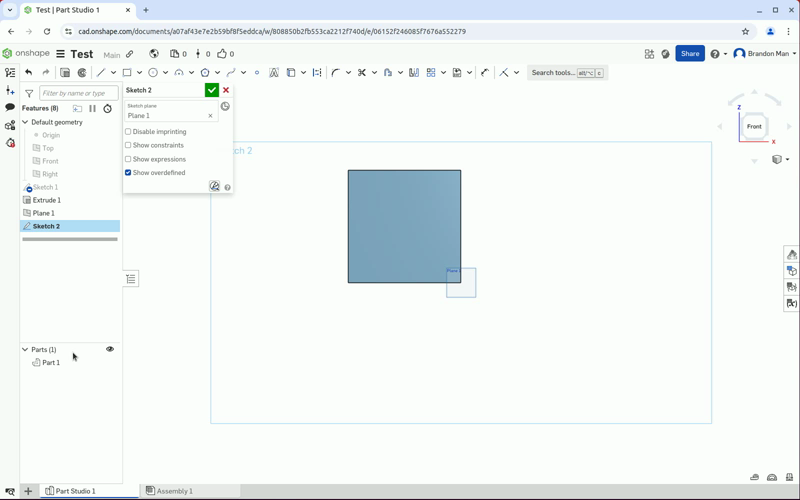
key(y)
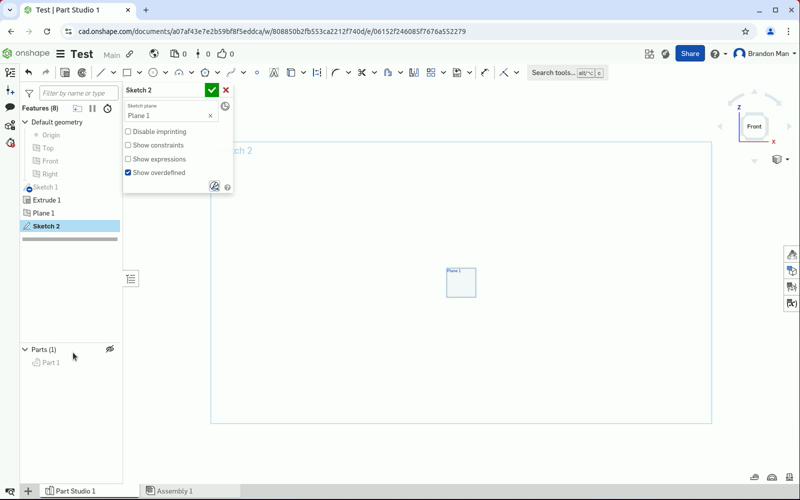
key(l)
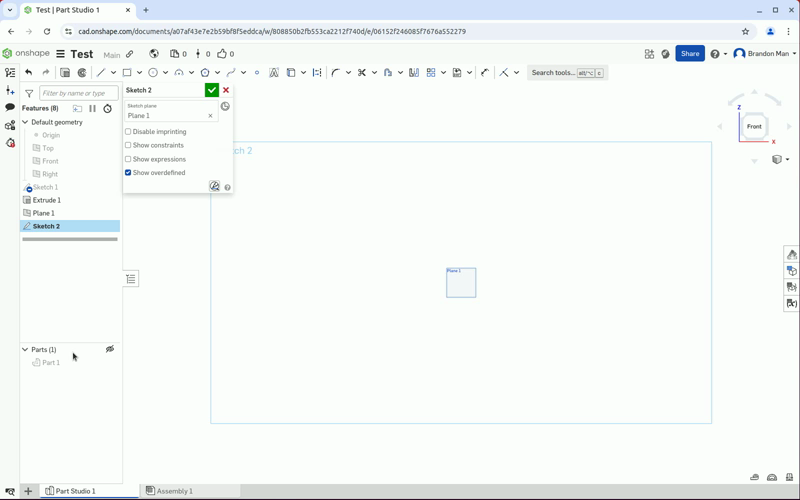
key_down(shift)
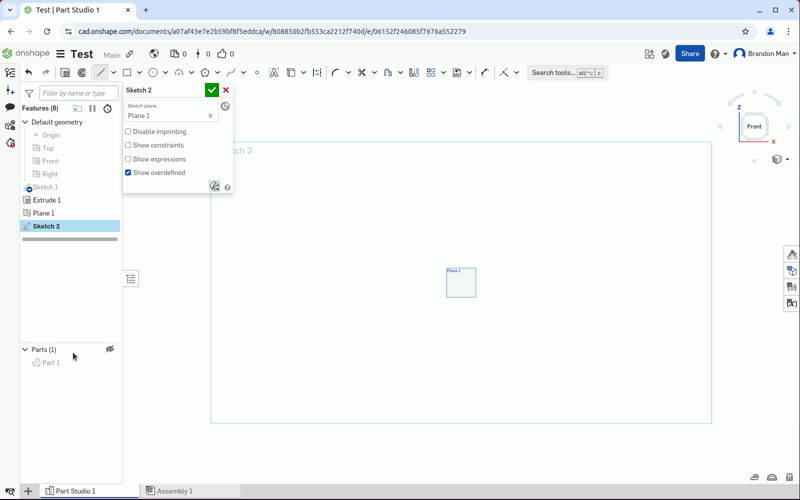
mouse_move(404, 226)
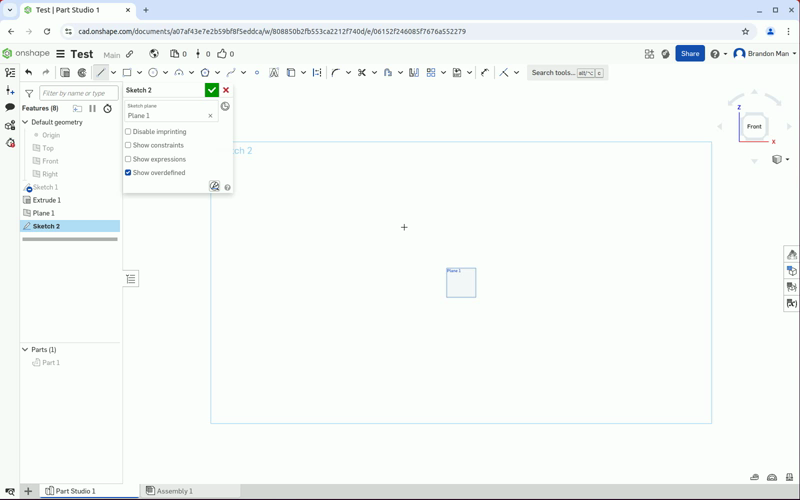
click(404, 226)
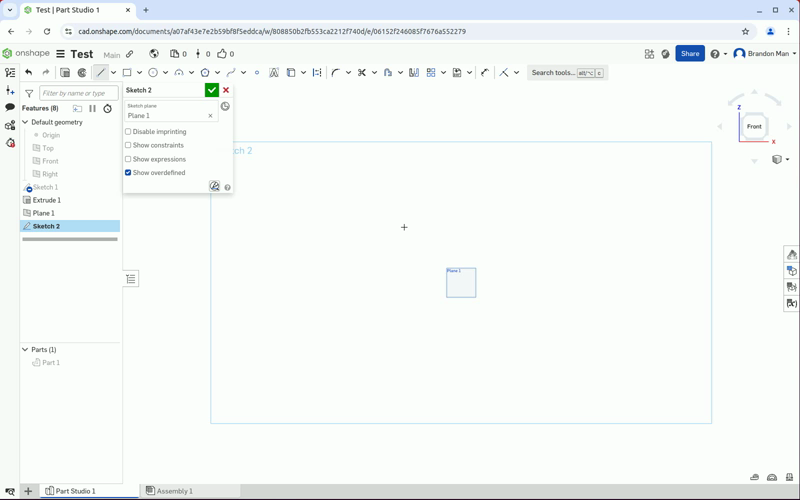
key_up(shift)
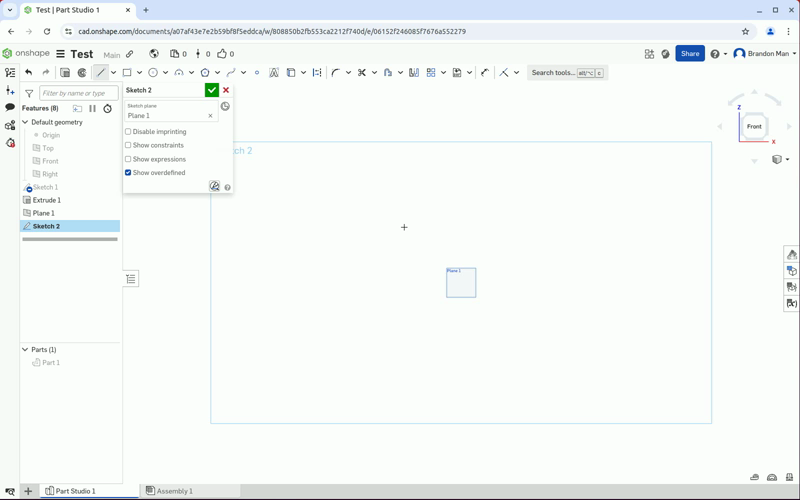
key_down(shift)
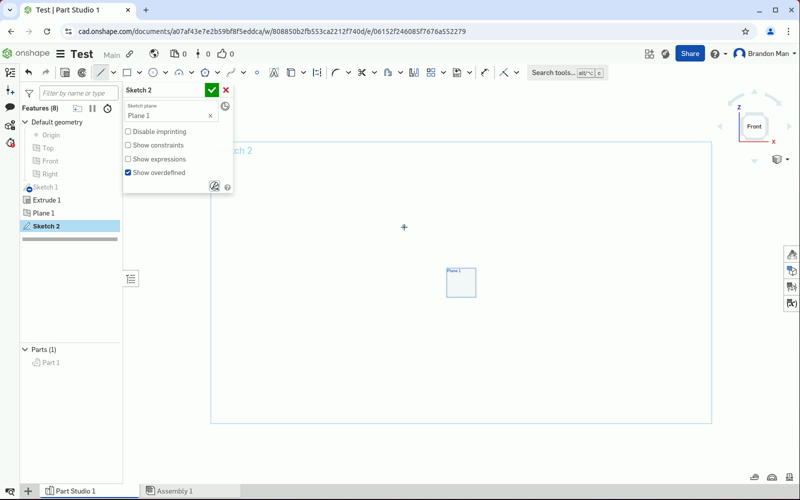
mouse_move(434, 226)
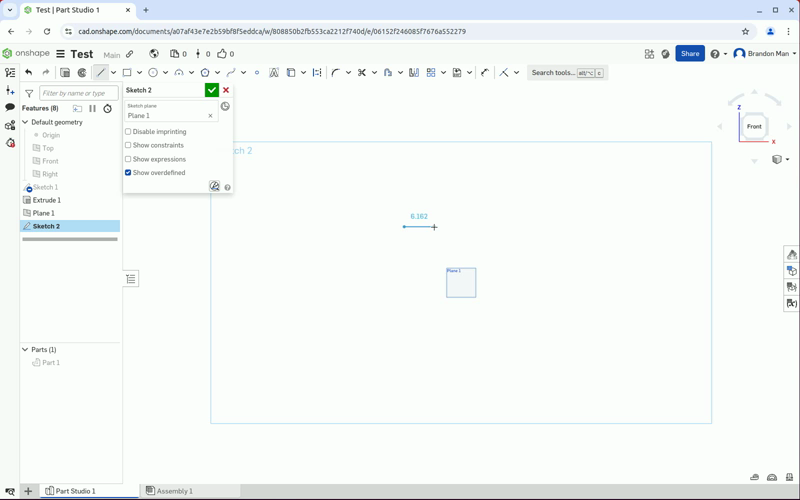
mouse_move(461, 226)
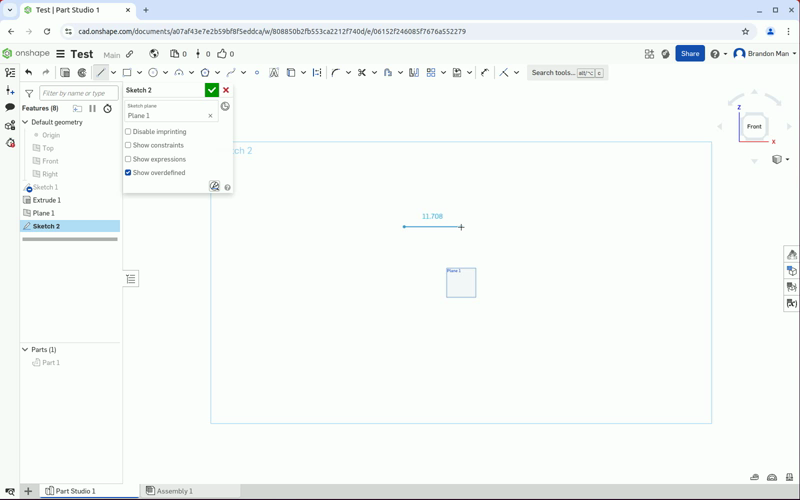
click(461, 226)
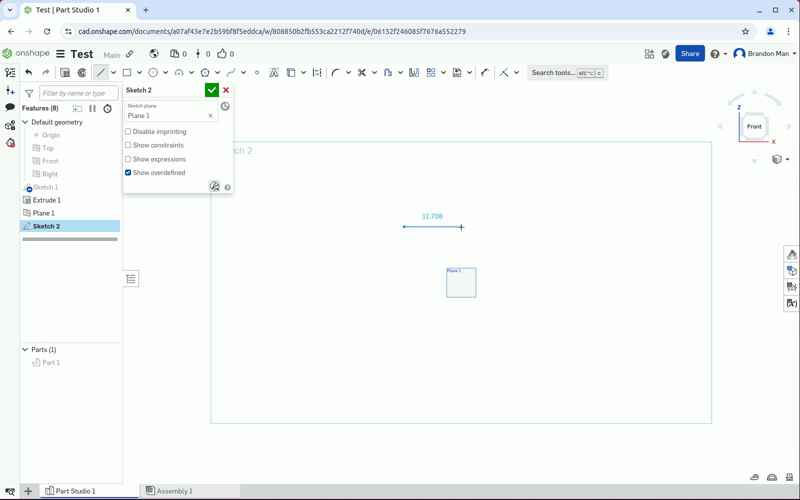
key_up(shift)
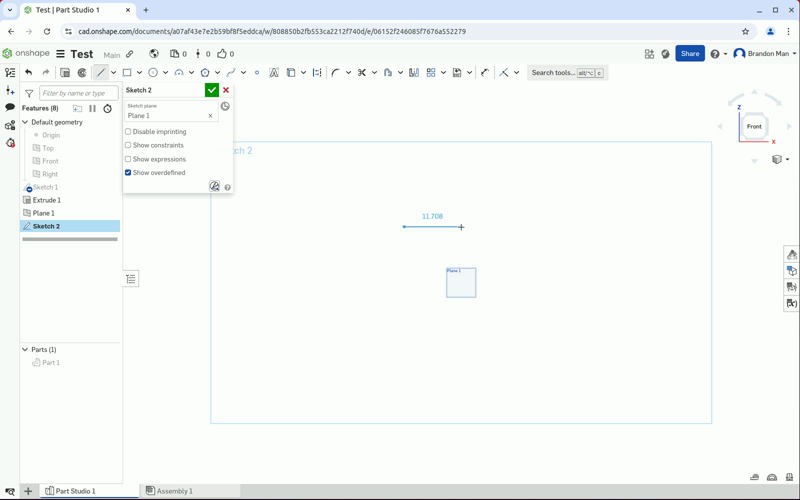
key_down(shift)
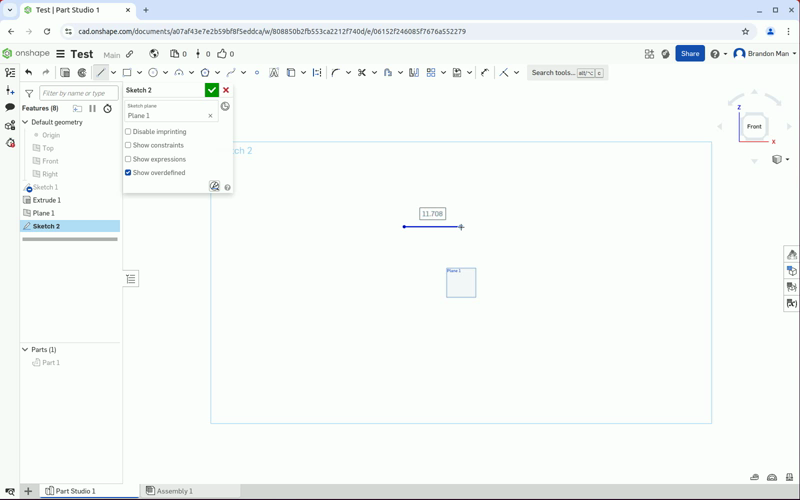
mouse_move(491, 226)
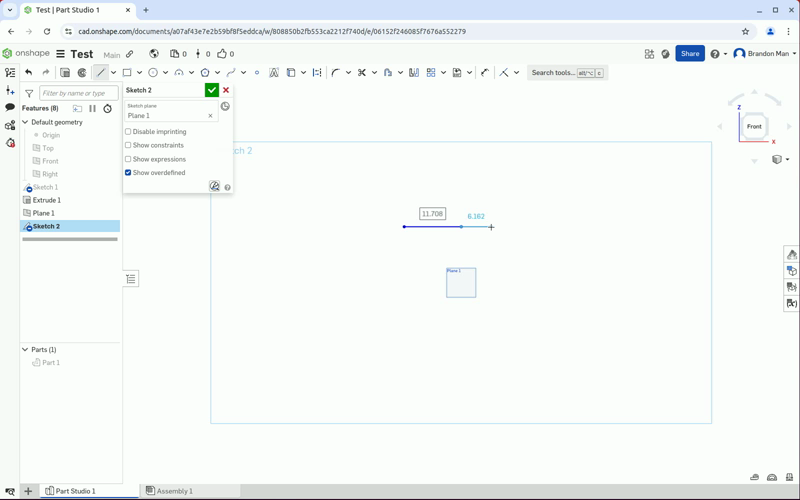
mouse_move(461, 169)
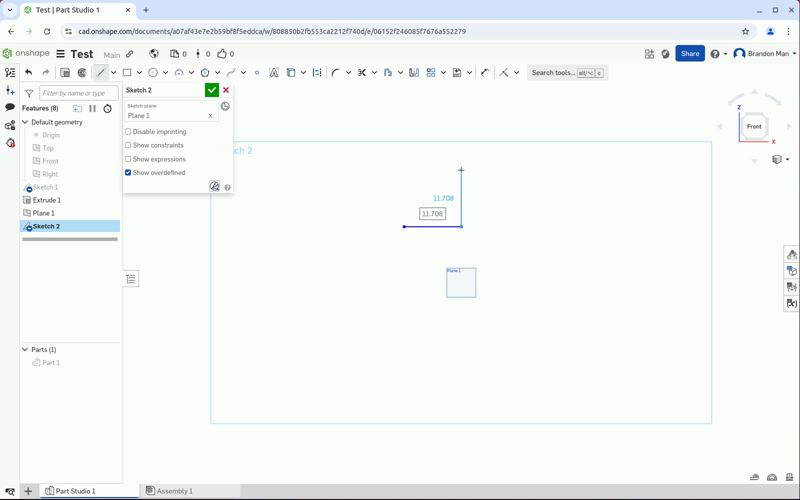
click(461, 169)
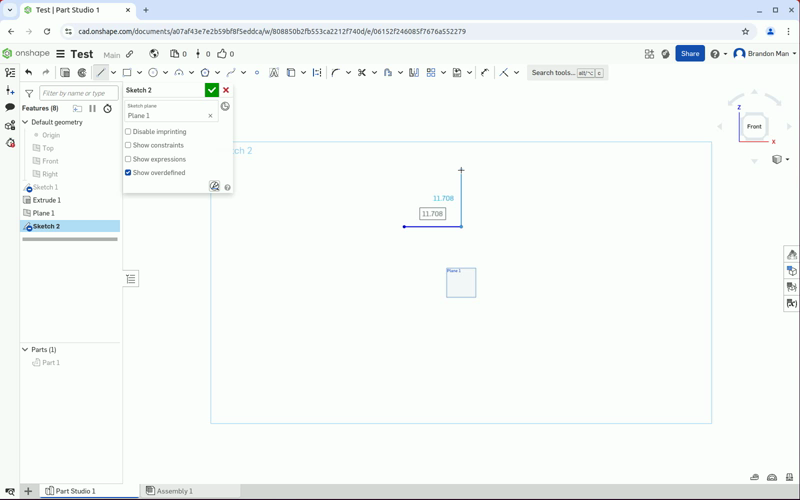
key_up(shift)
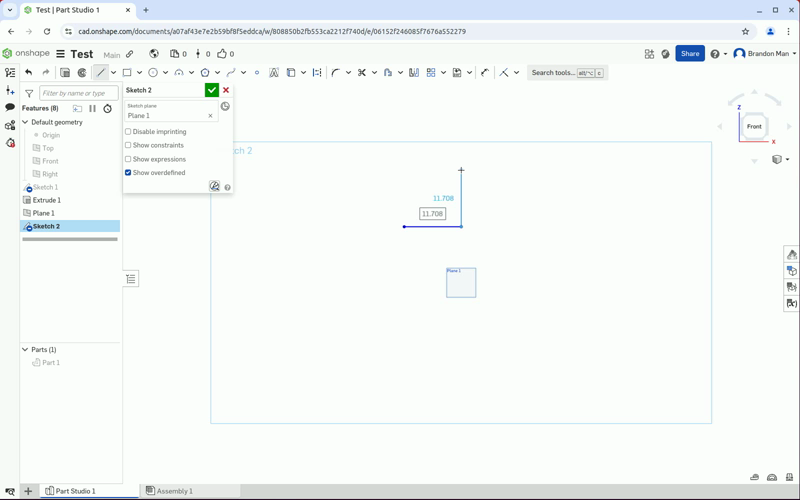
key_down(shift)
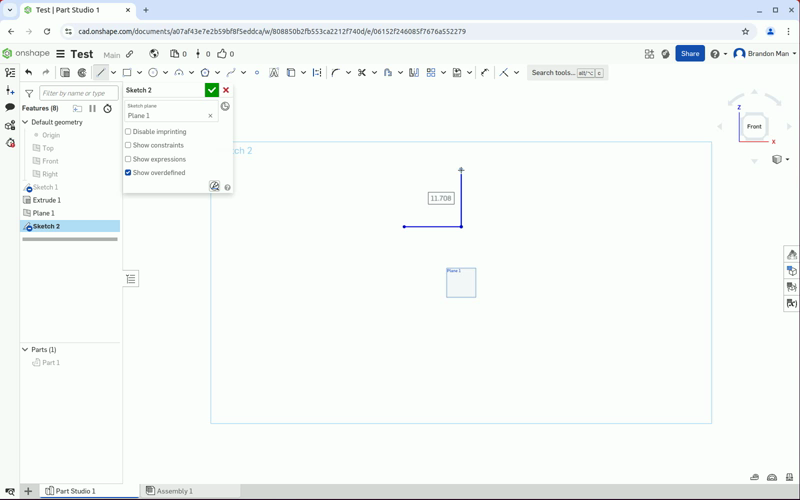
mouse_move(491, 169)
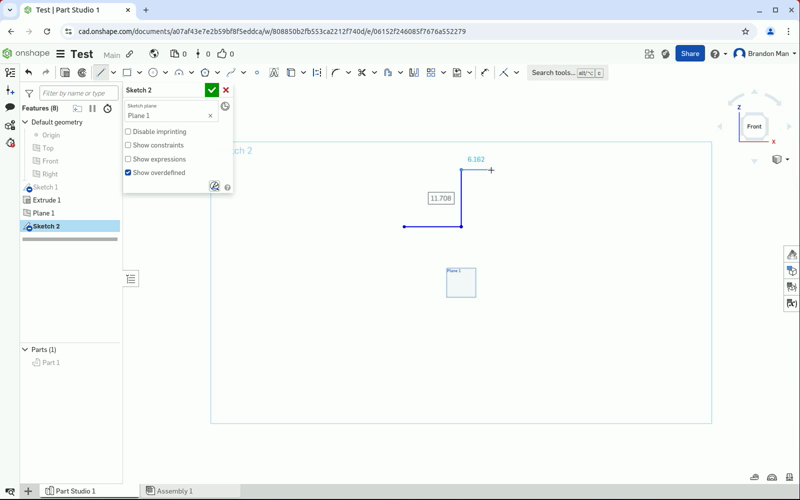
mouse_move(404, 169)
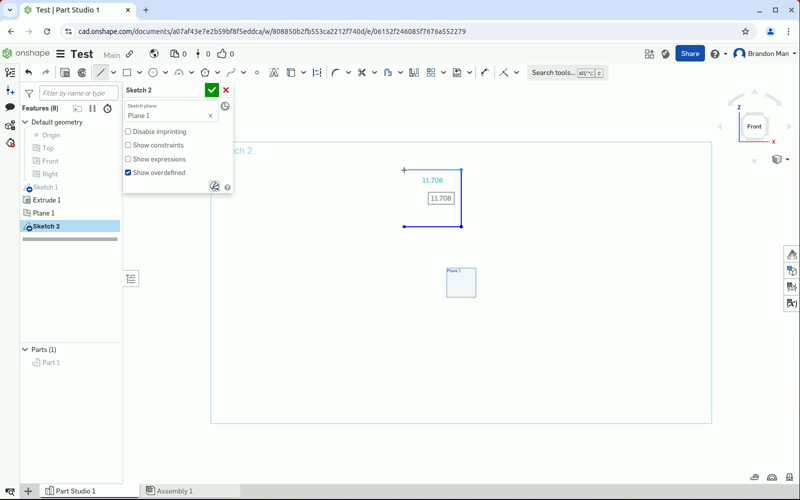
click(404, 169)
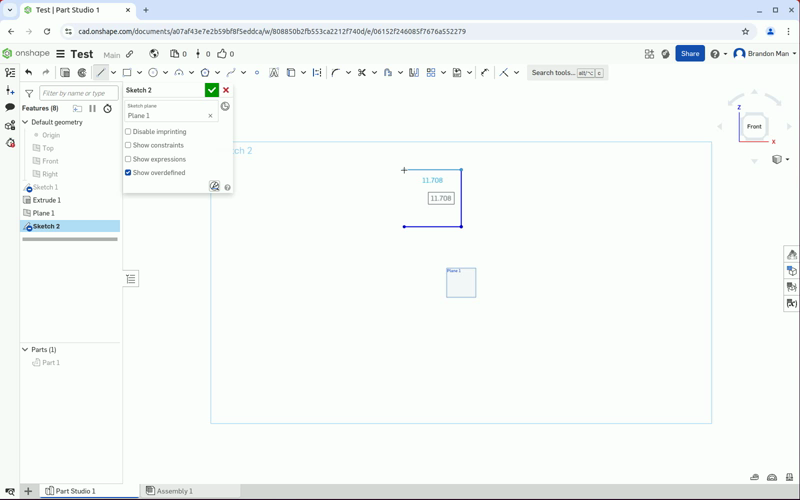
key_up(shift)
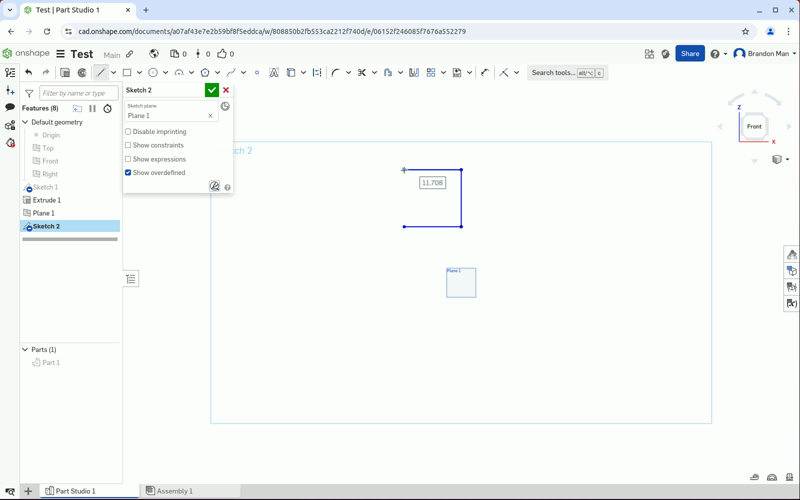
mouse_move(434, 169)
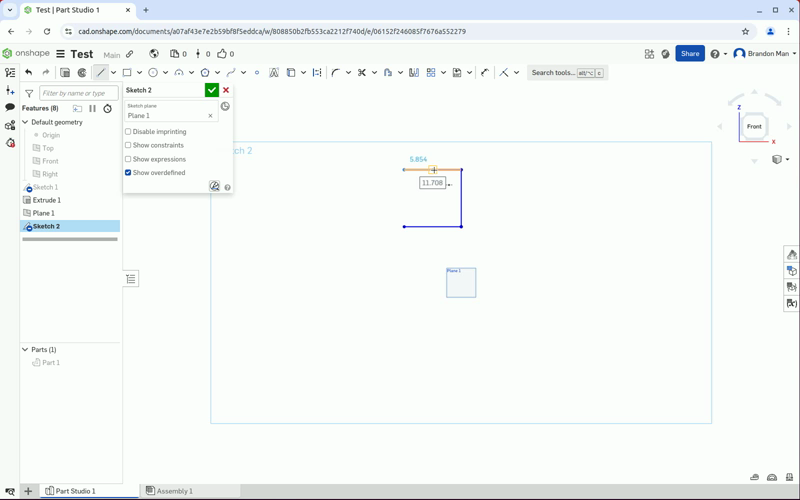
key_down(shift)
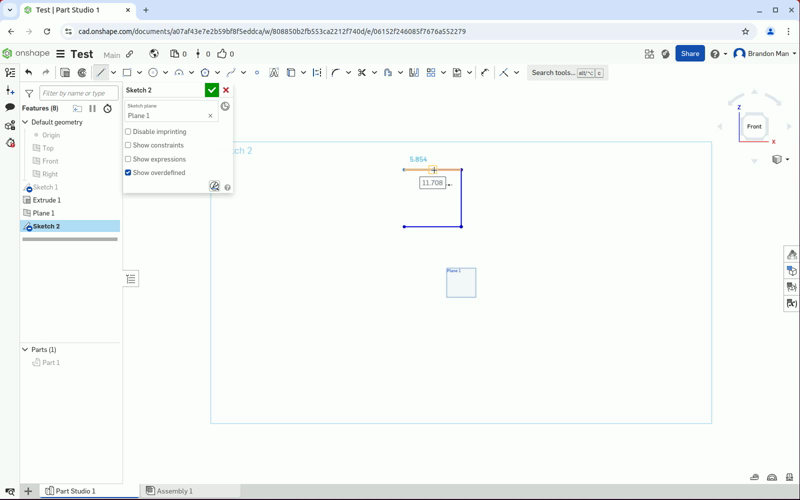
mouse_move(404, 226)
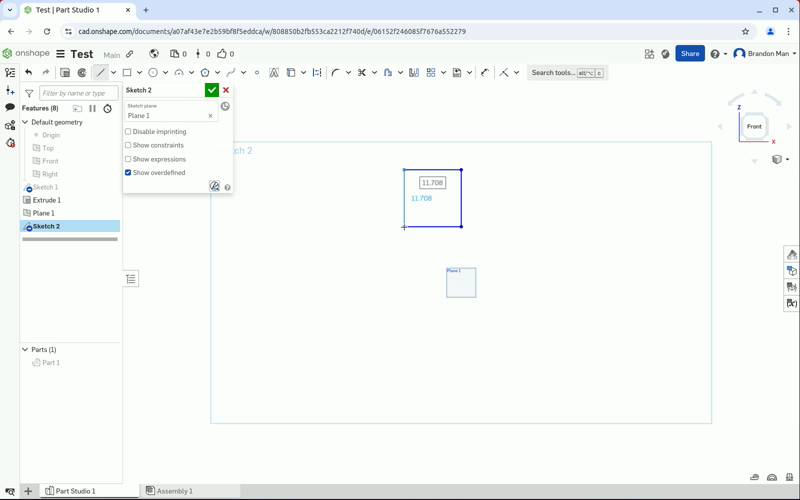
key_up(shift)
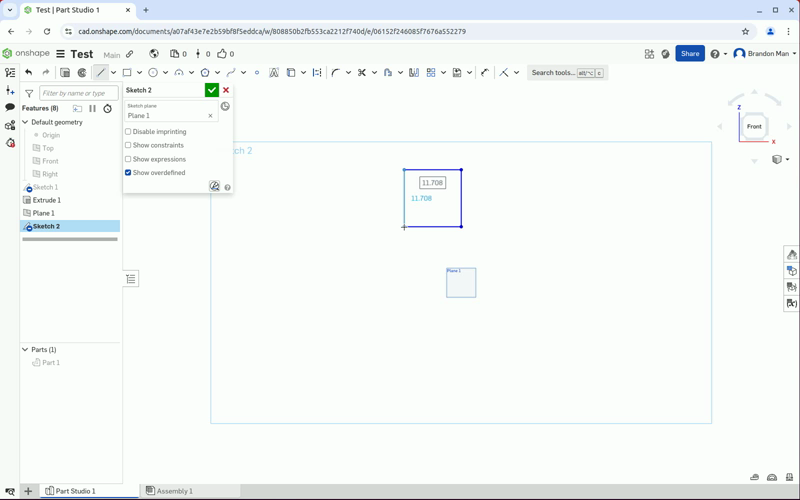
click(404, 226)
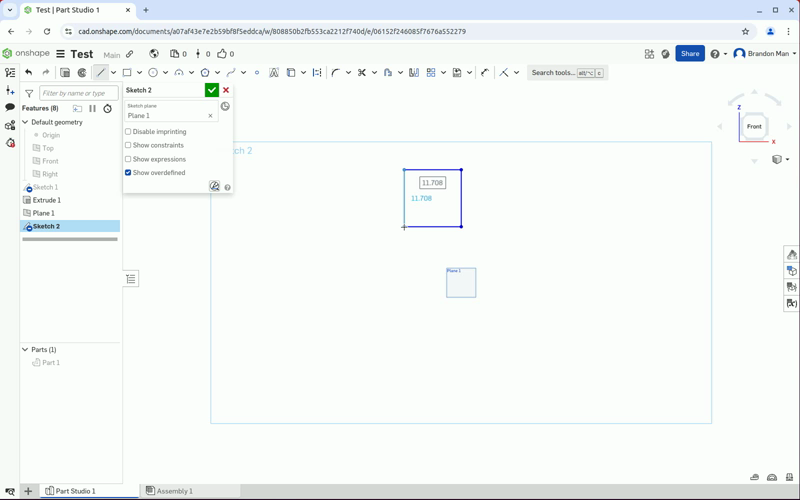
key(esc)
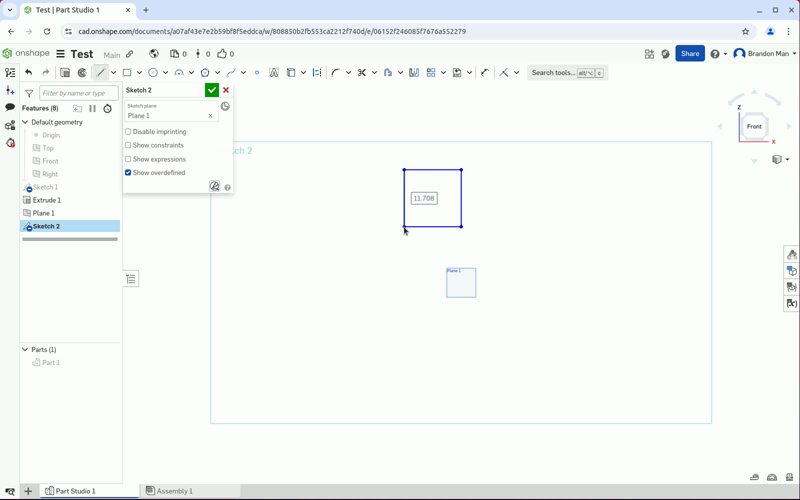
mouse_move(442, 219)
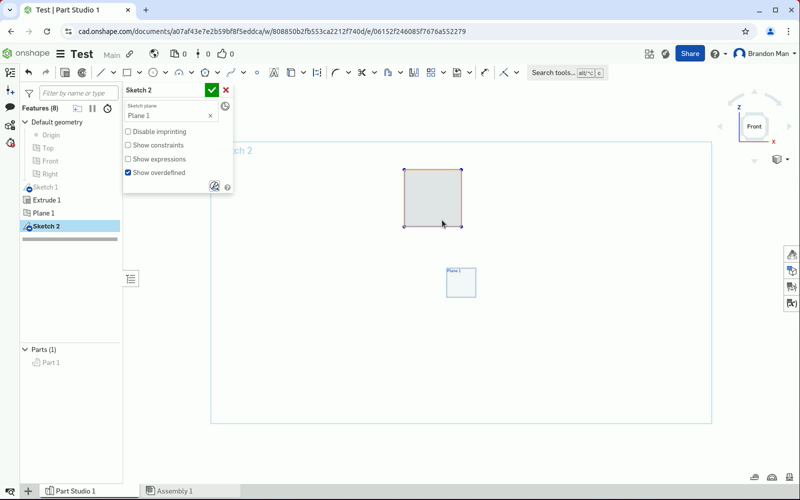
click(442, 219)
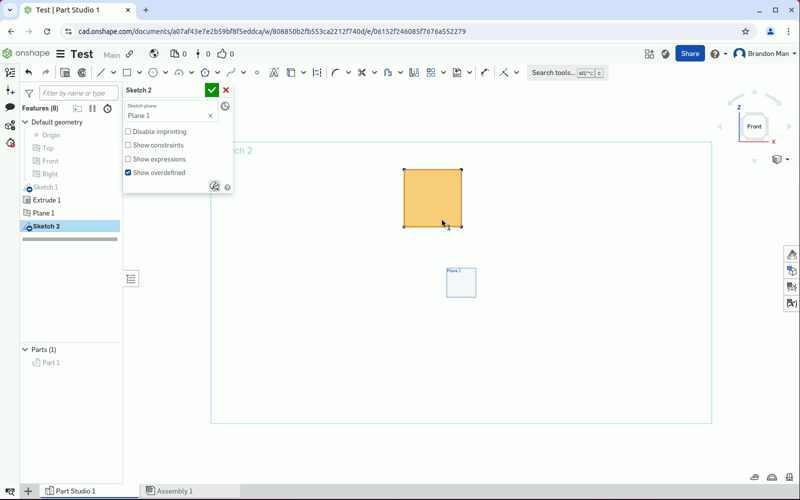
mouse_move(73, 352)
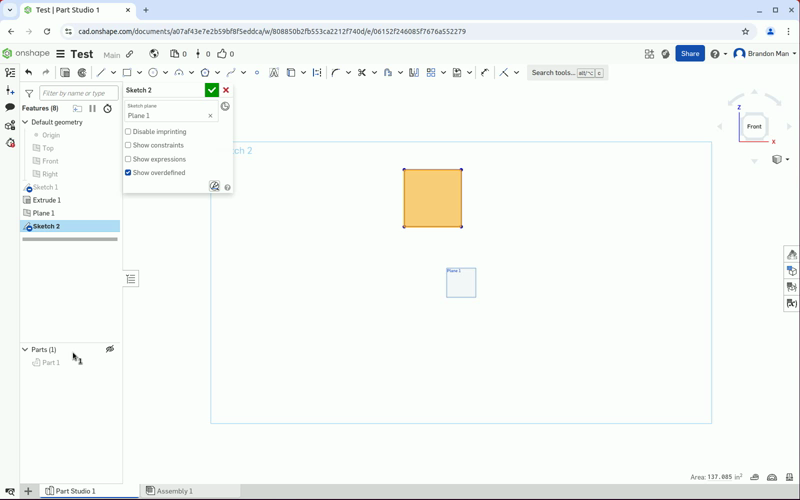
key(shift+y)
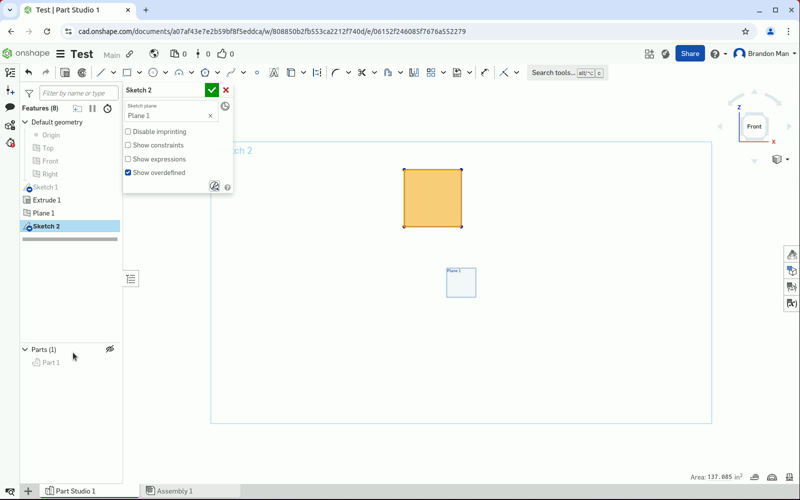
key(shift+e)
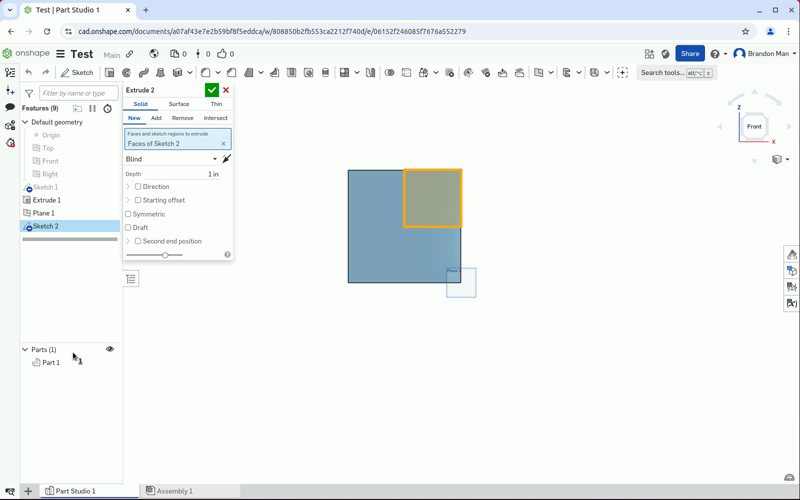
mouse_move(143, 106)
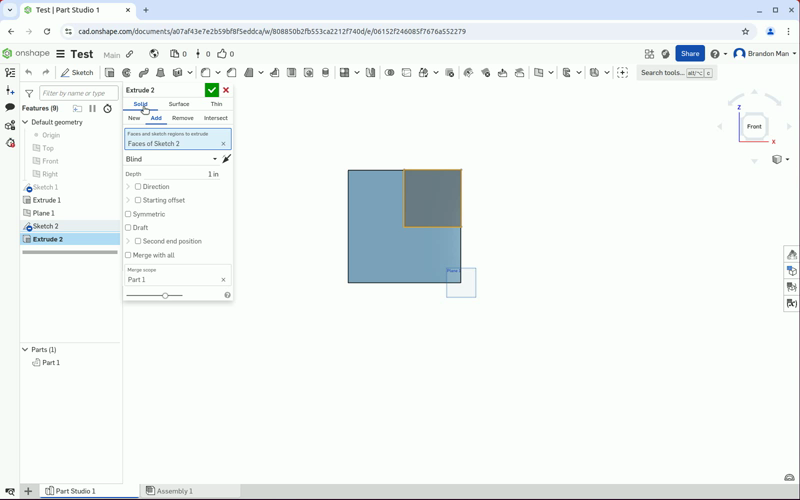
click(143, 106)
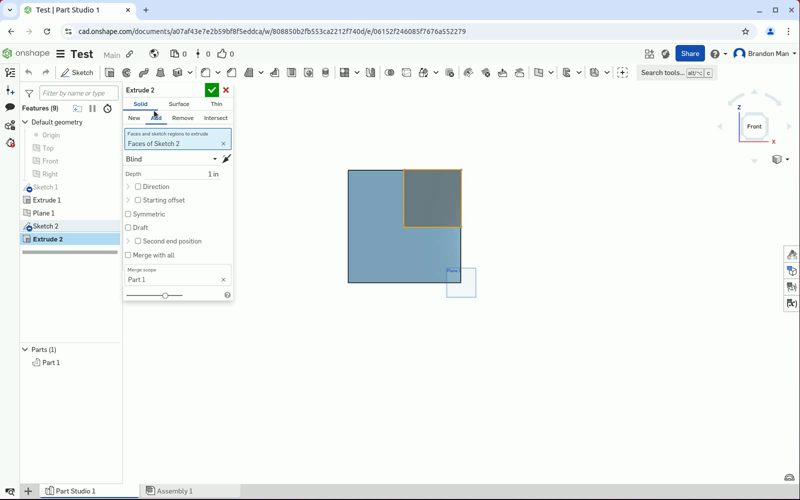
mouse_move(186, 120)
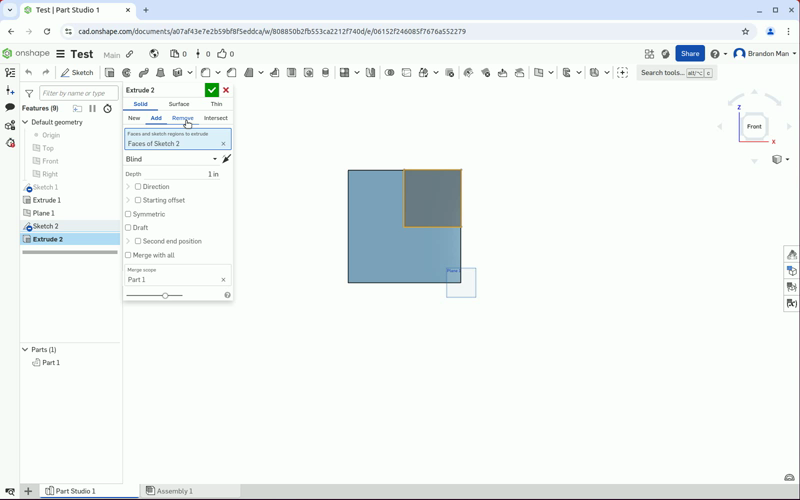
click(186, 120)
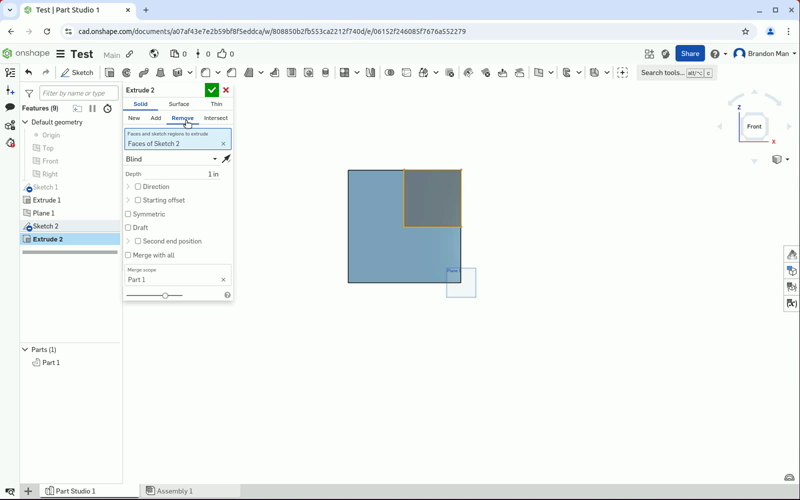
key(tab, 4)
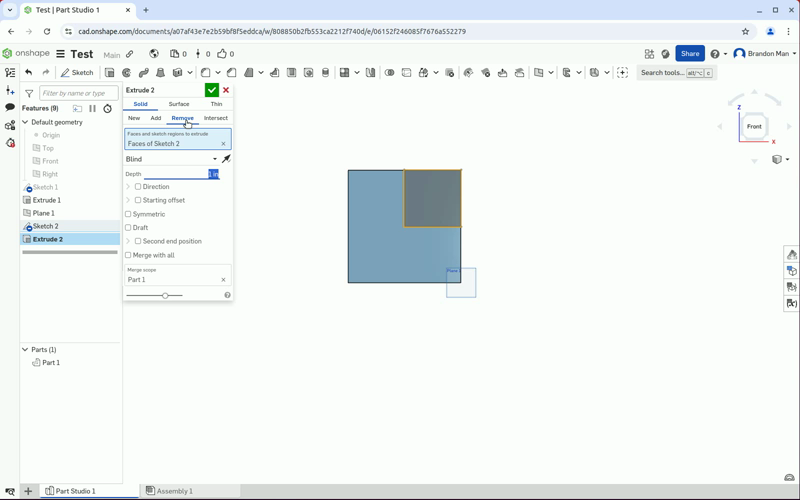
text(11.554)
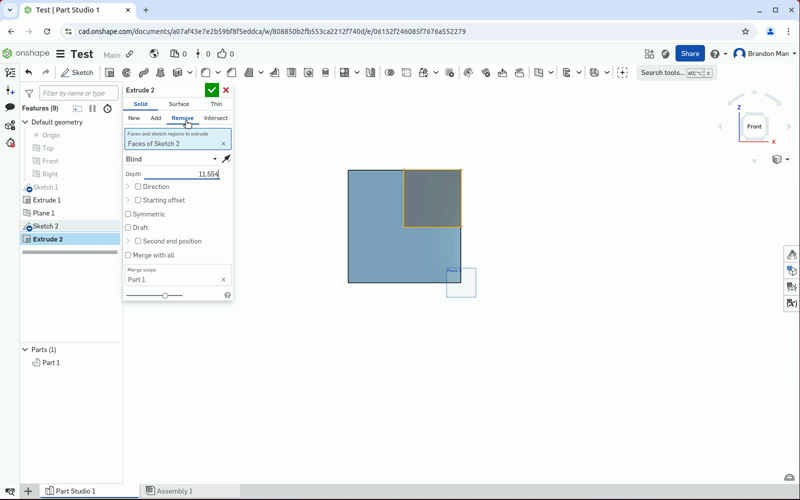
key(tab, 6)
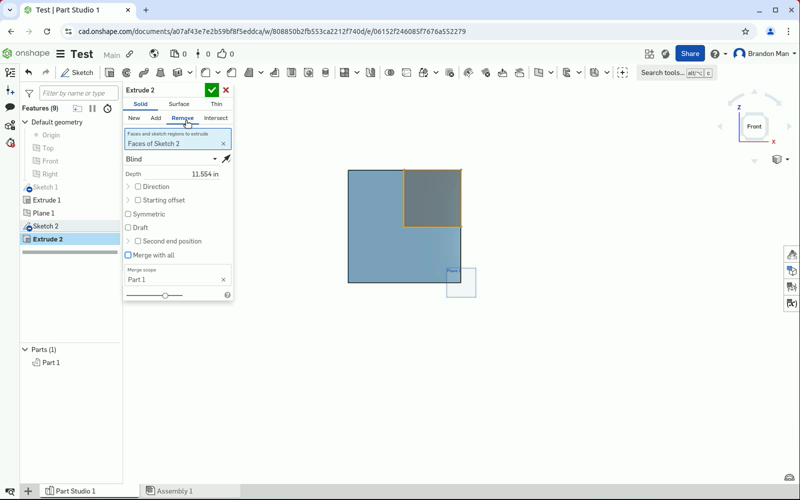
key(space)
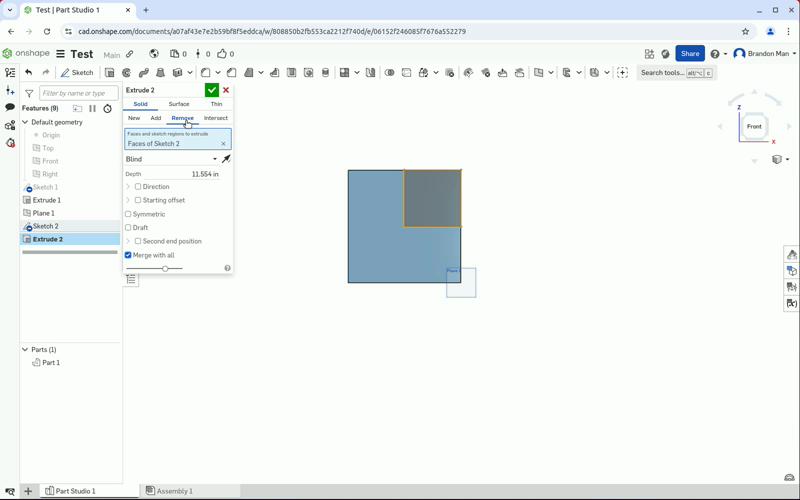
key(enter)
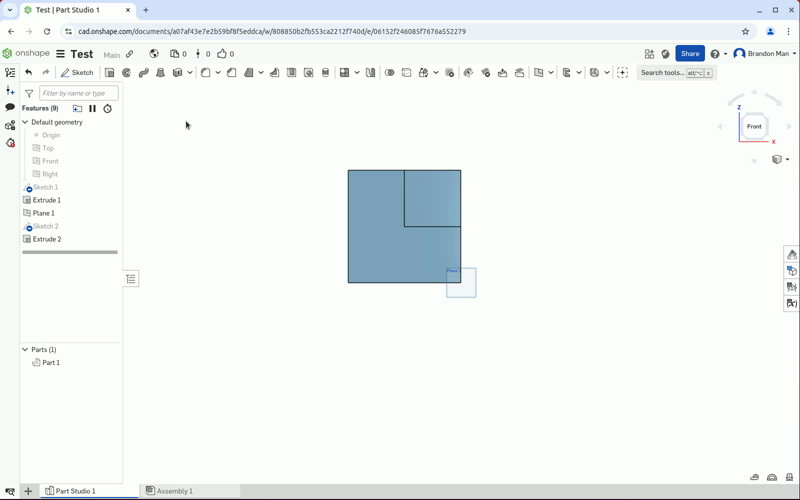
key(shift+h)
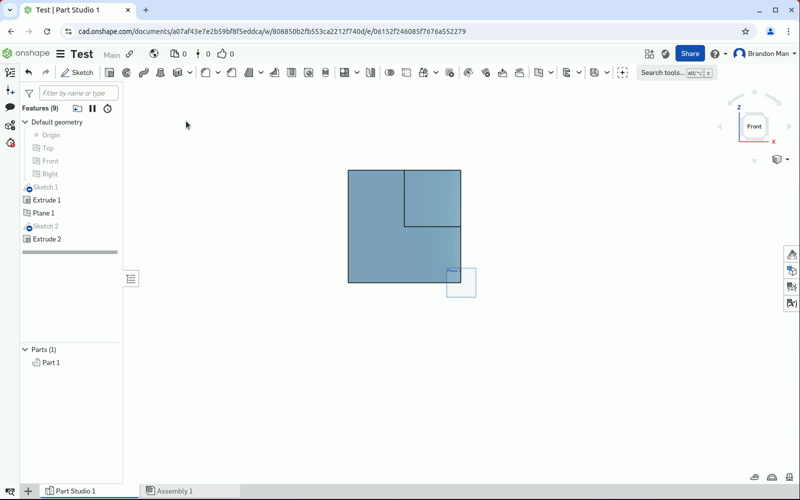
key(shift+h)
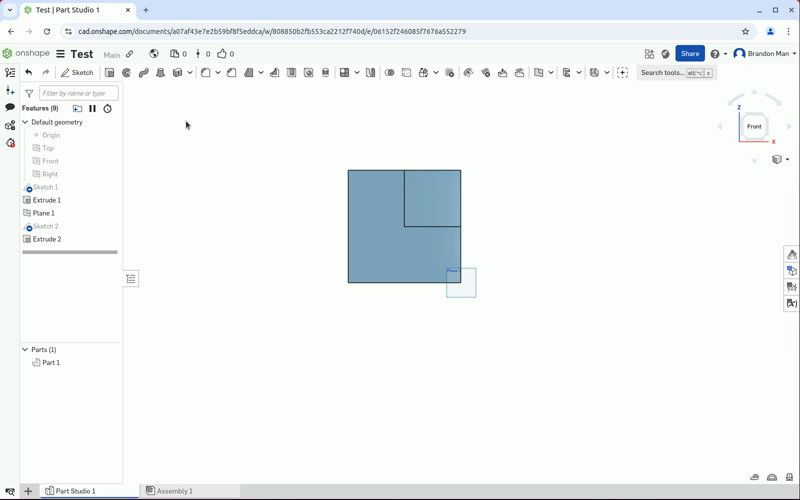
key(shift+7)
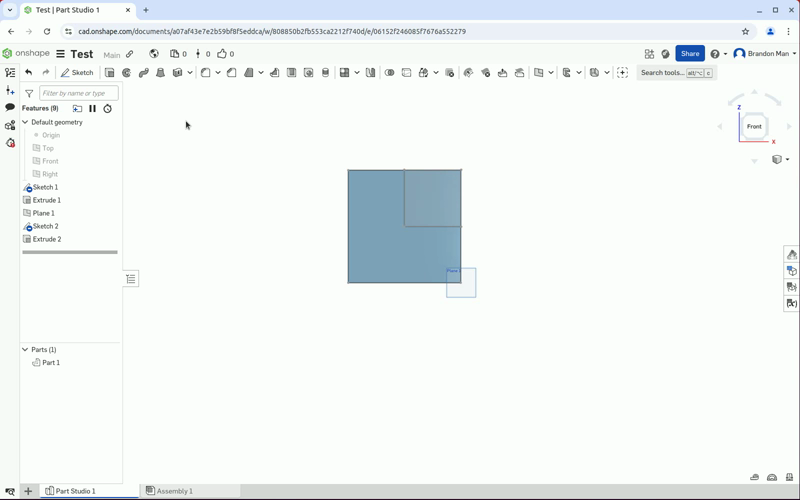
key(left, 2)
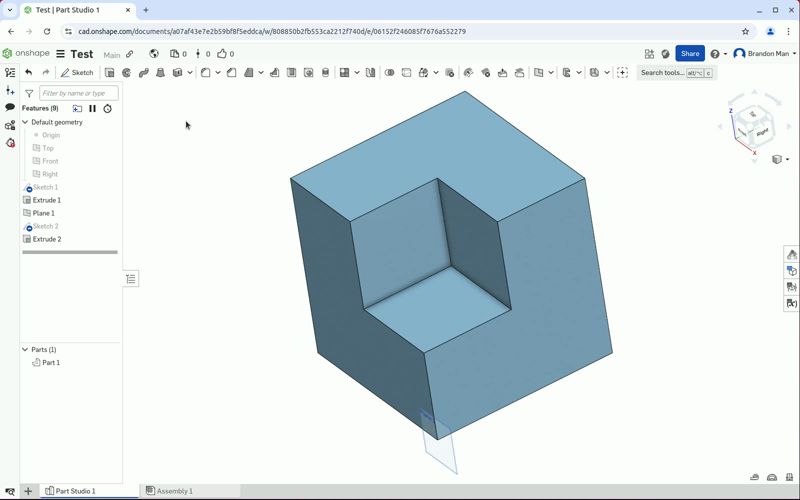
key(down, 2)
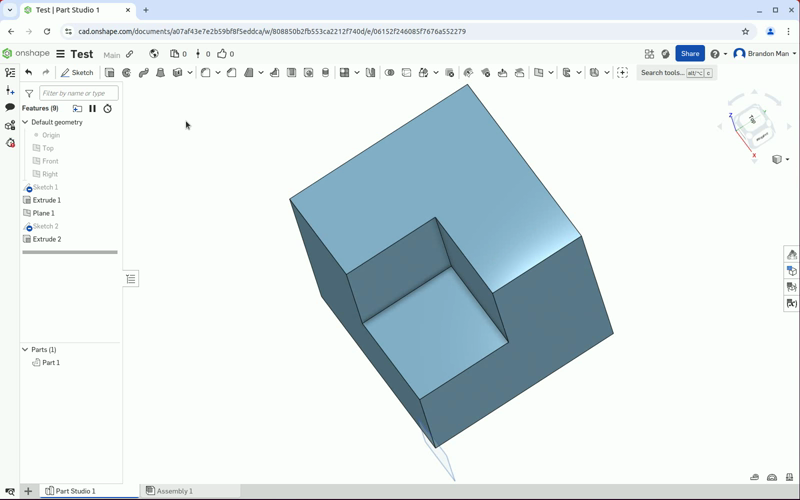
key(up, 2)
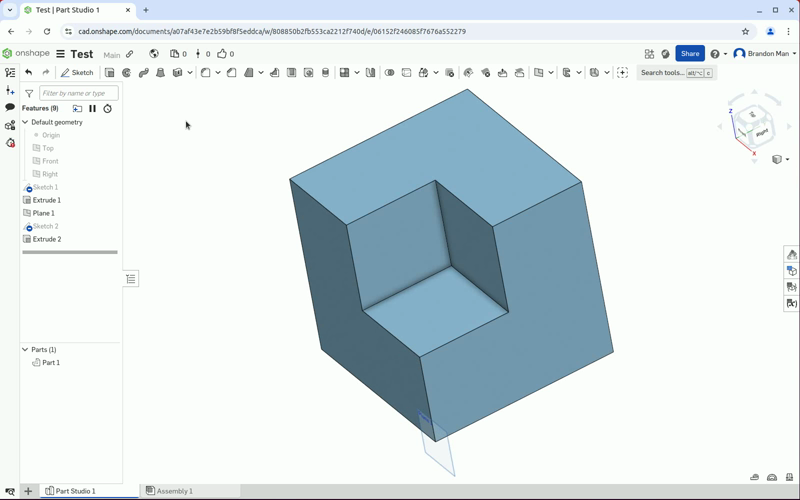
key(right, 2)
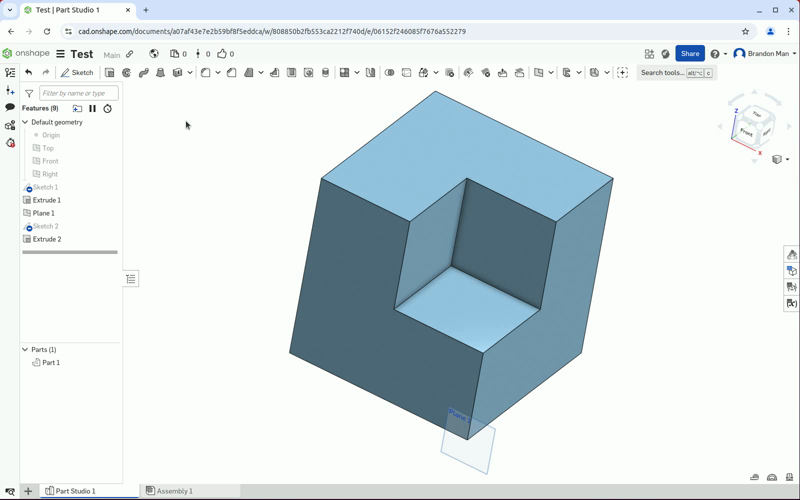
mouse_move(73, 189)
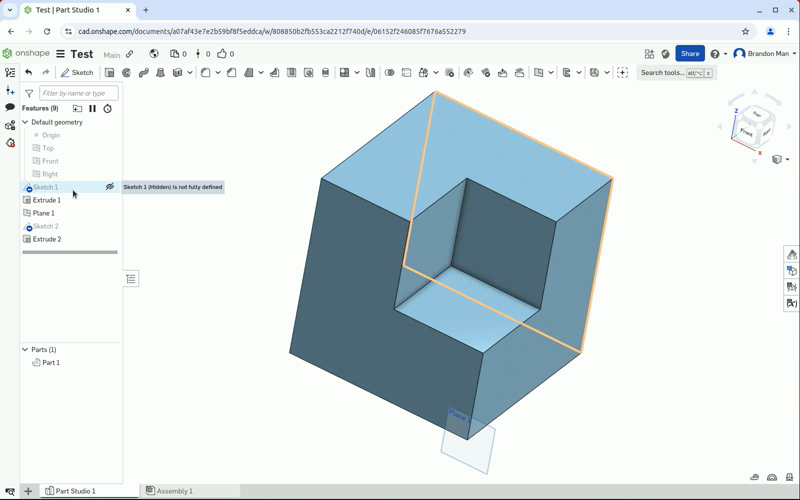
click(73, 189)